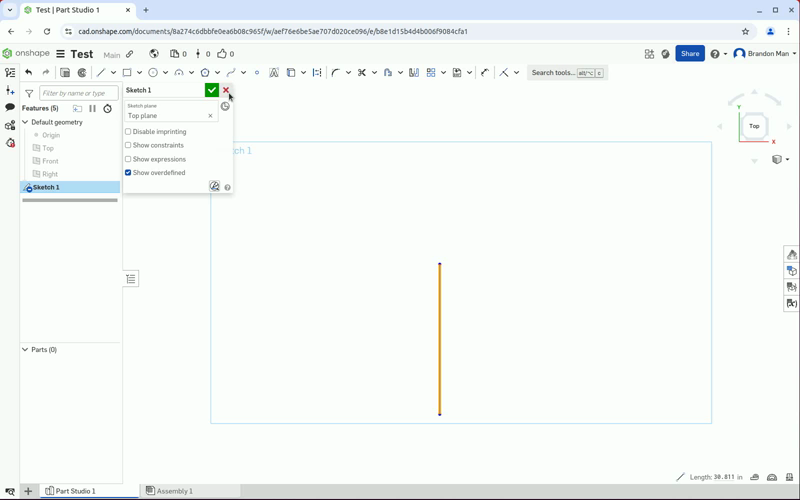
key(shift+h)
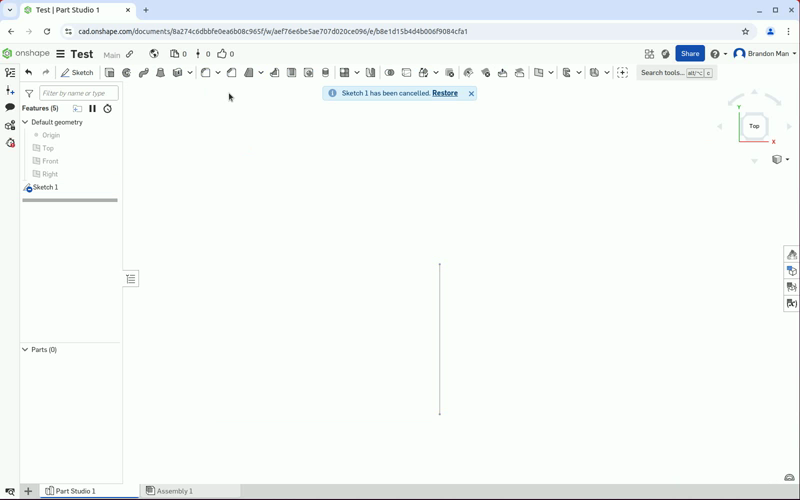
key(shift+s)
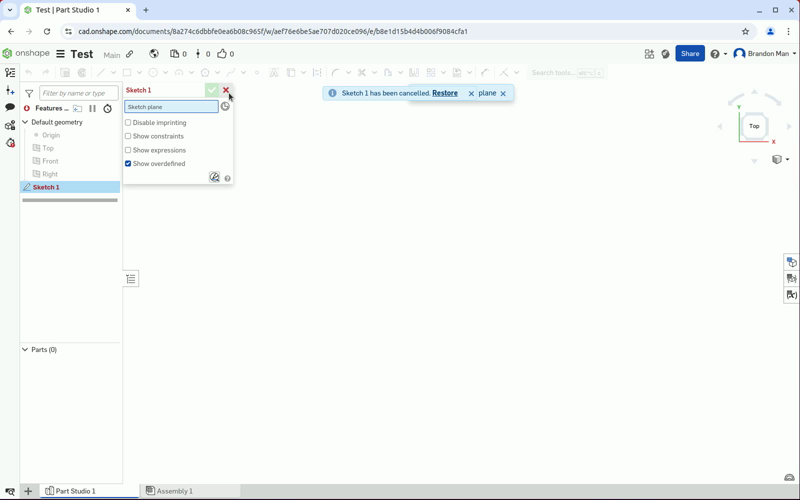
mouse_move(73, 150)
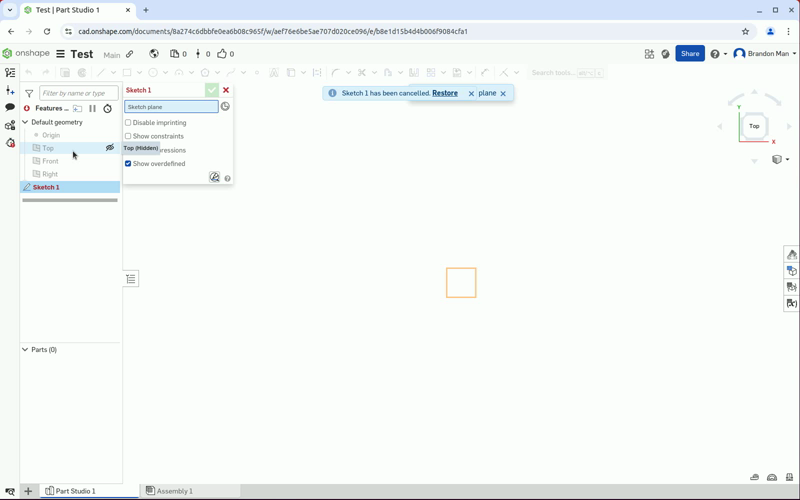
click(73, 150)
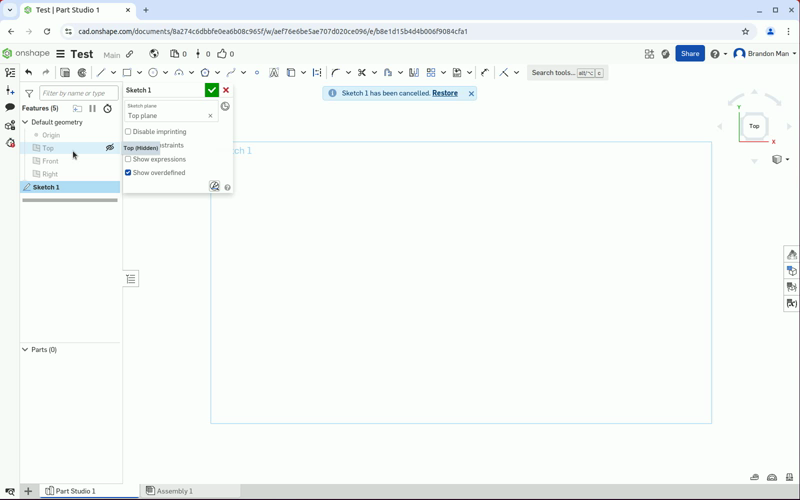
mouse_move(73, 352)
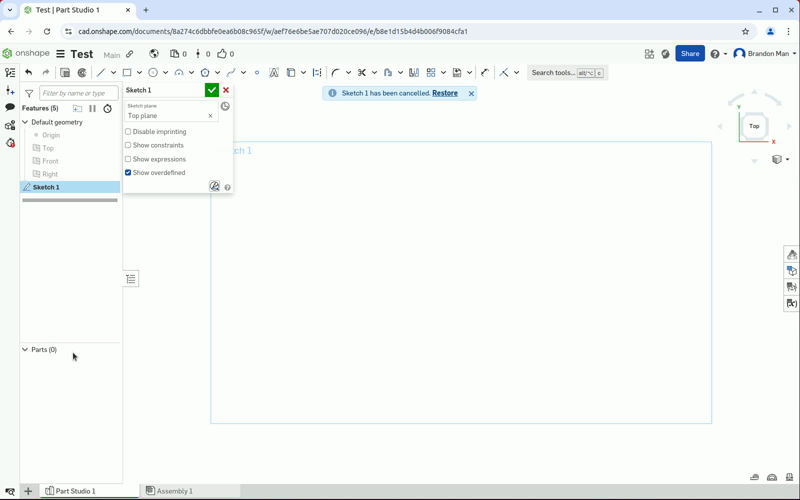
key(y)
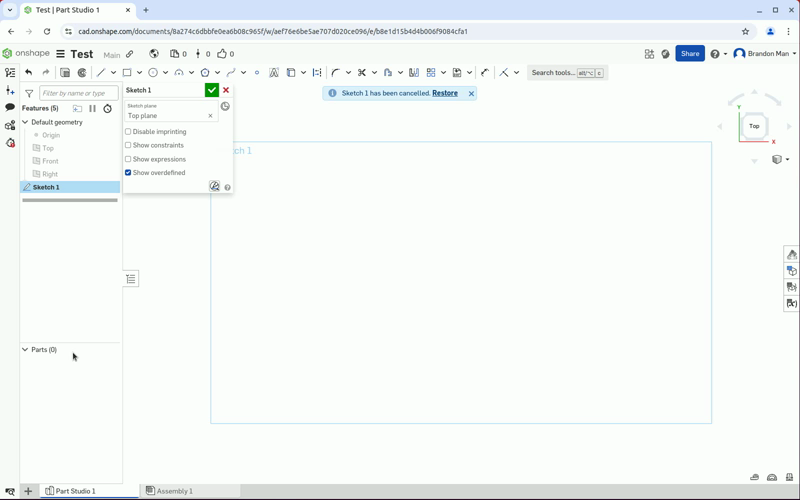
key(l)
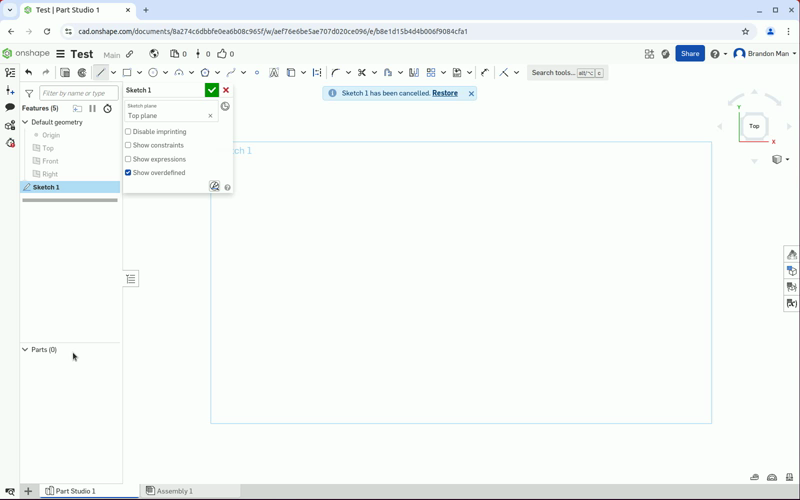
key_down(shift)
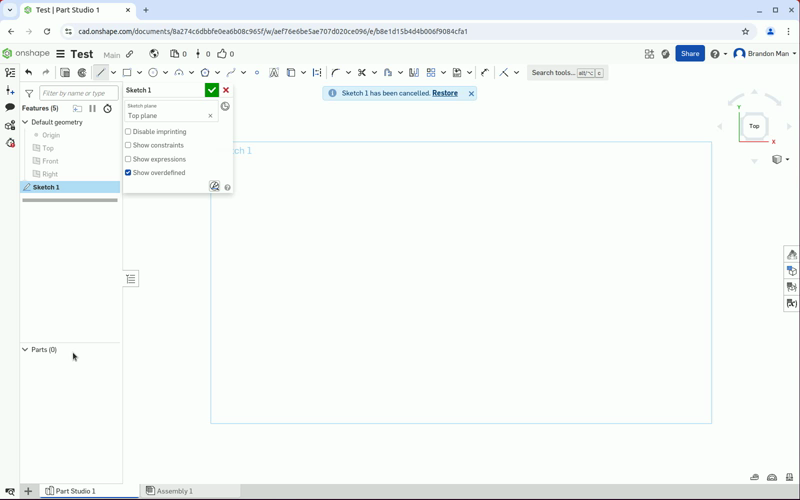
mouse_move(363, 372)
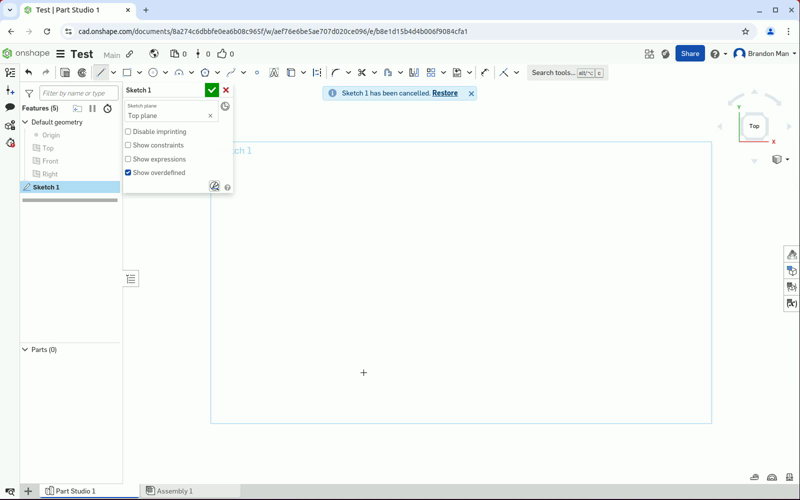
click(363, 372)
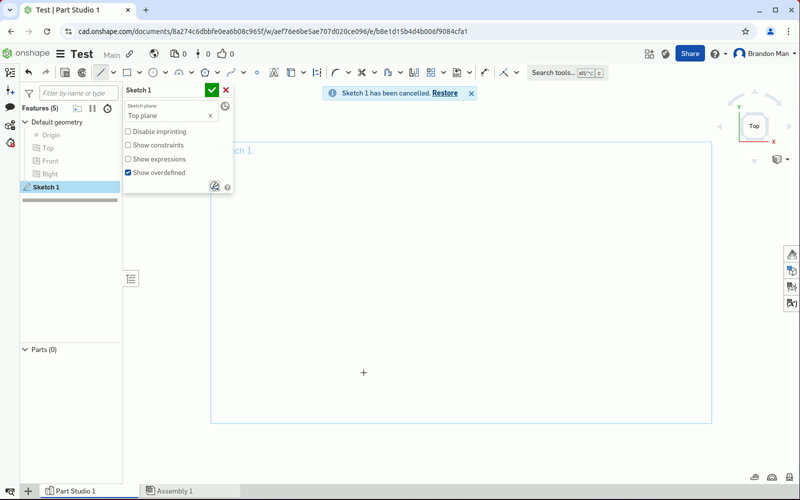
key_up(shift)
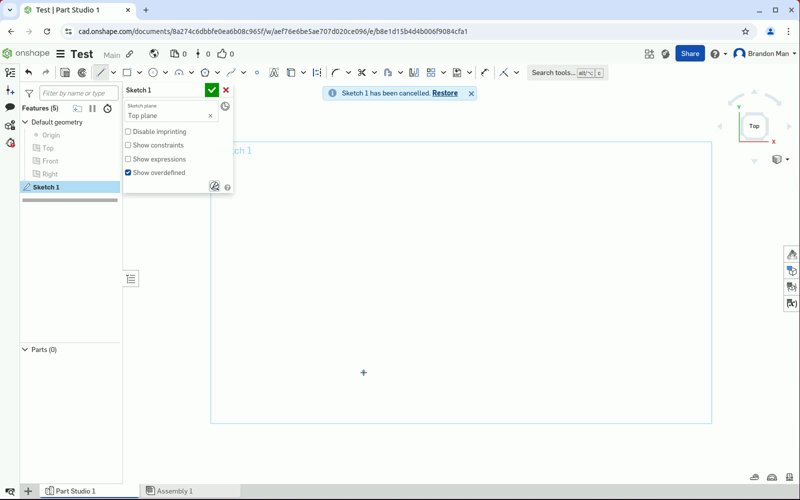
key_down(shift)
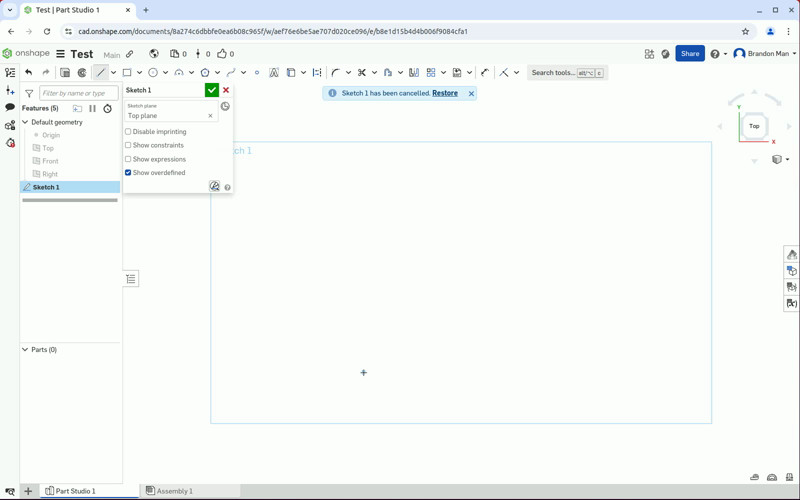
mouse_move(556, 372)
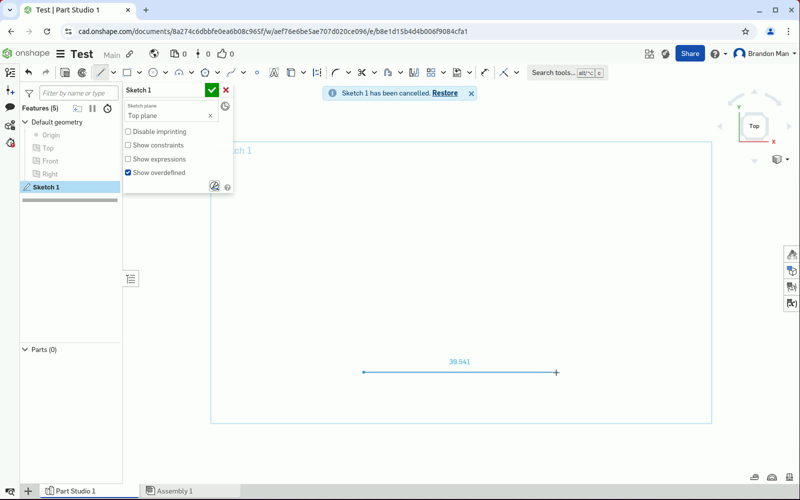
click(556, 372)
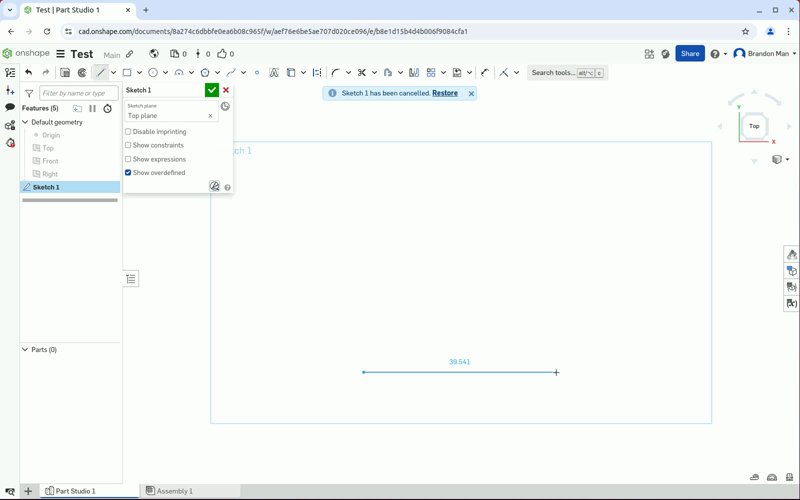
key_up(shift)
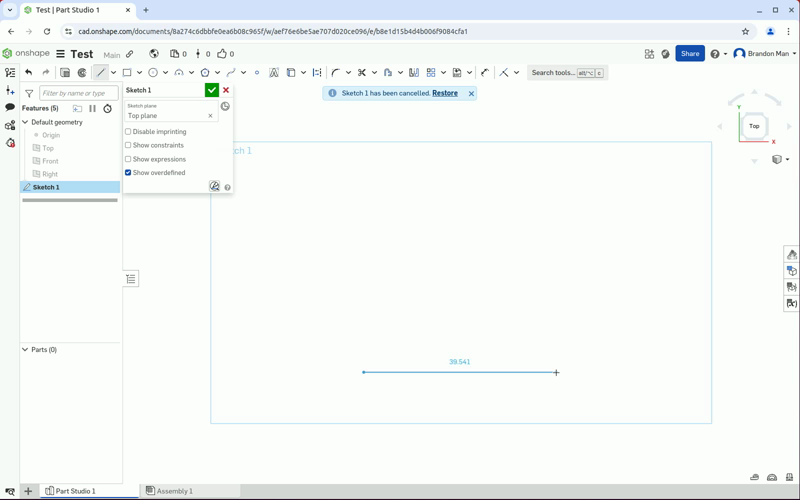
key_down(shift)
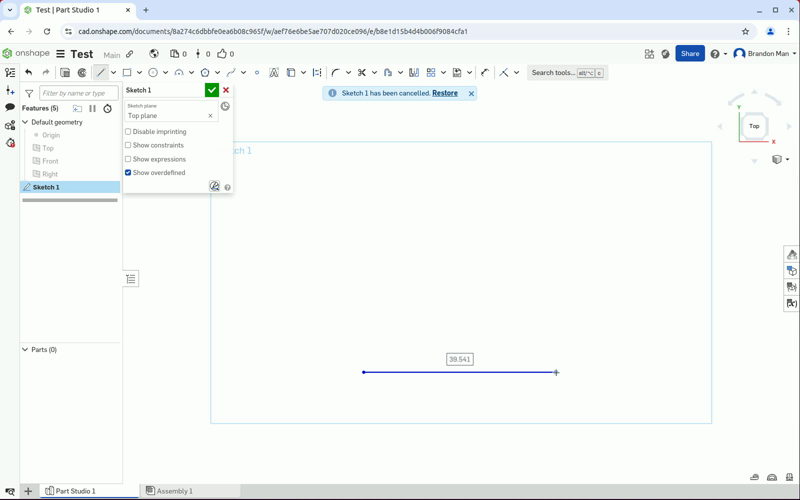
mouse_move(556, 195)
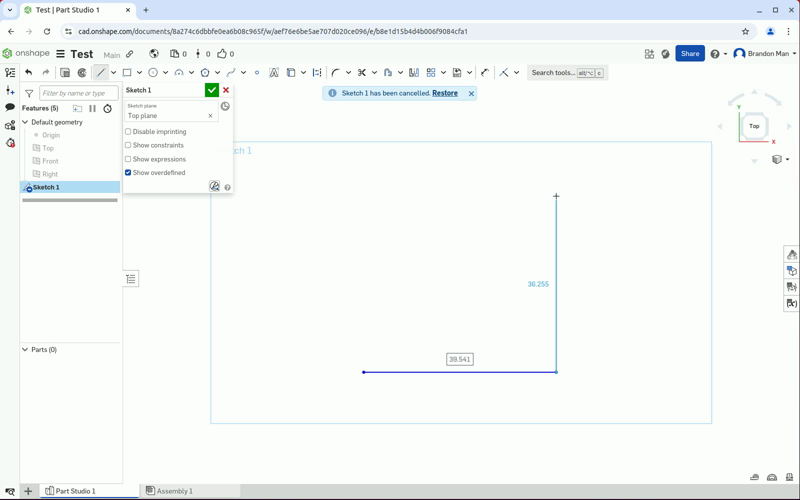
click(556, 195)
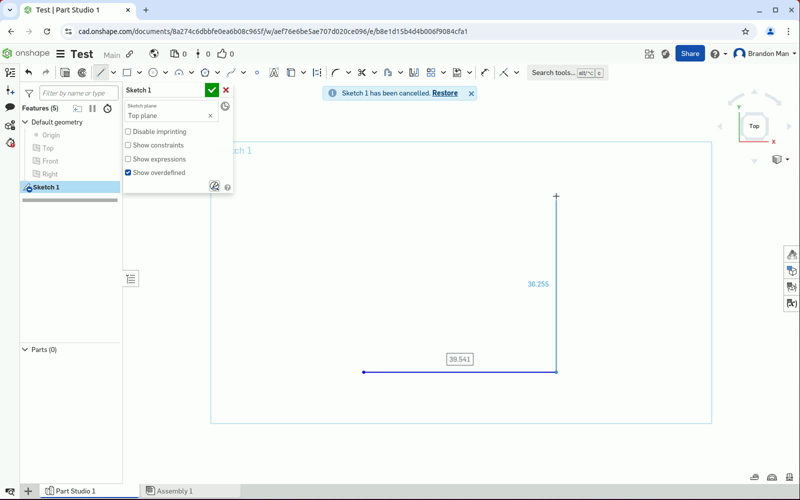
key_up(shift)
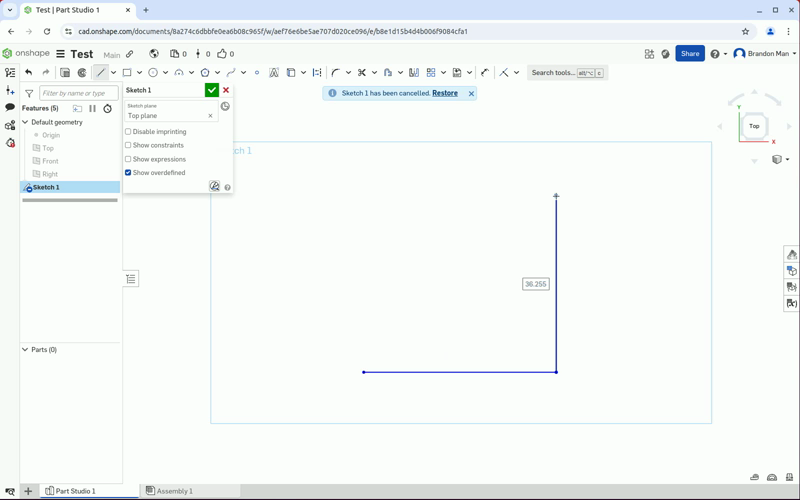
key_down(shift)
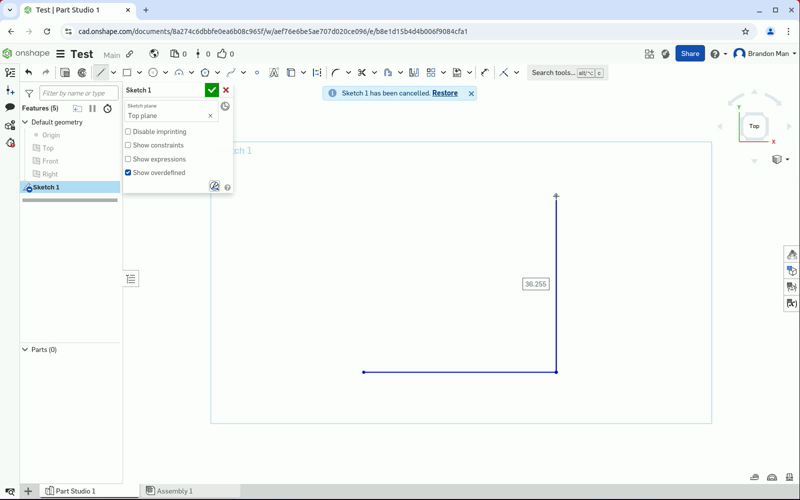
mouse_move(363, 195)
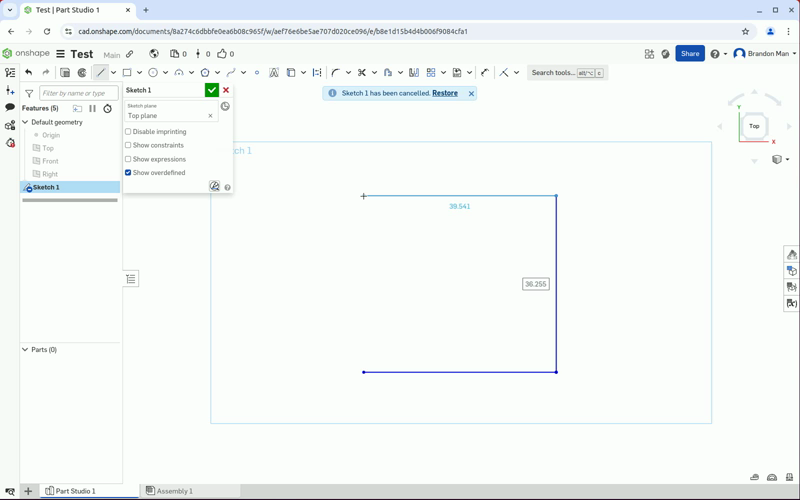
click(363, 195)
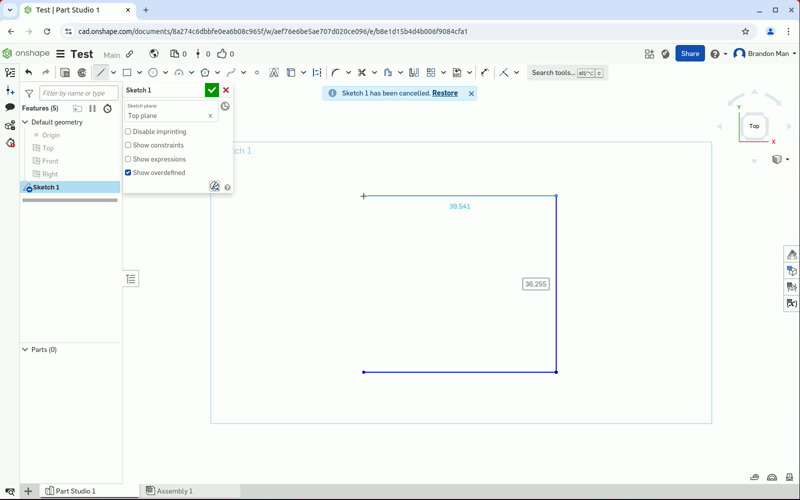
key_up(shift)
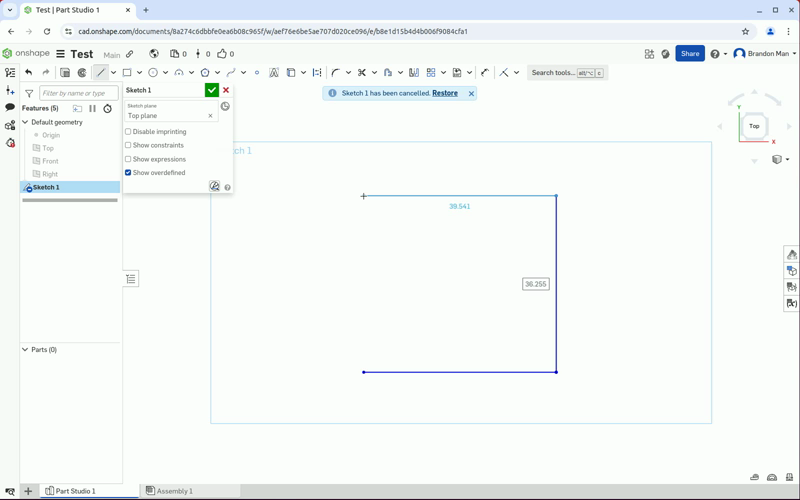
key_down(shift)
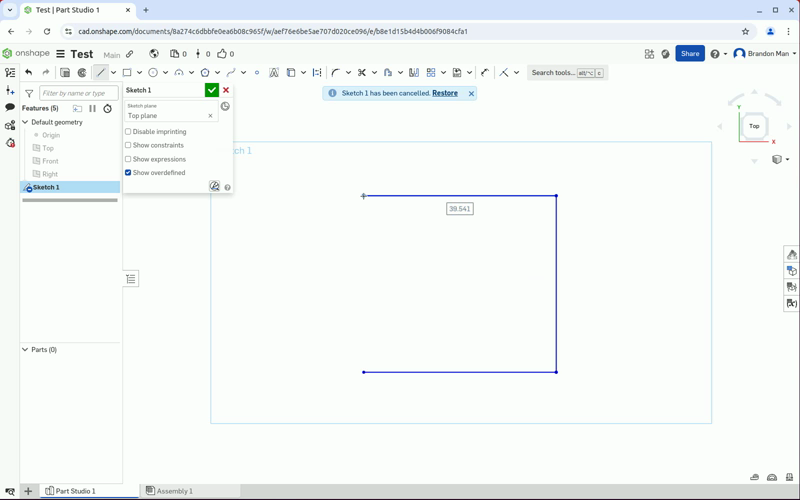
mouse_move(363, 372)
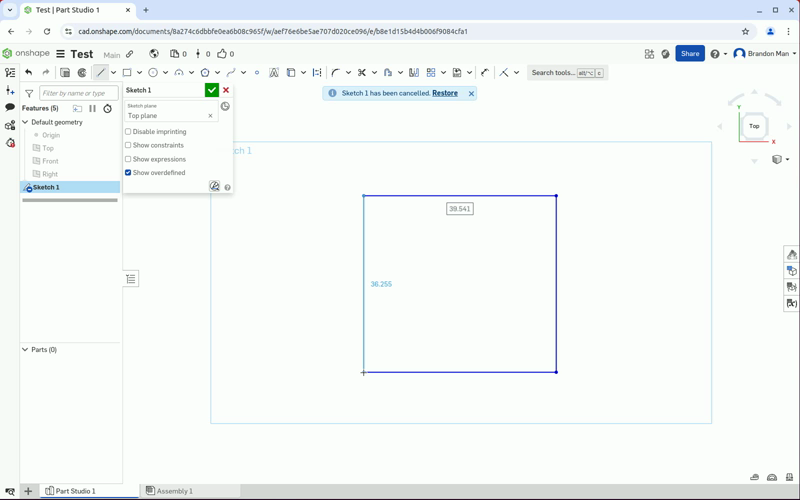
key_up(shift)
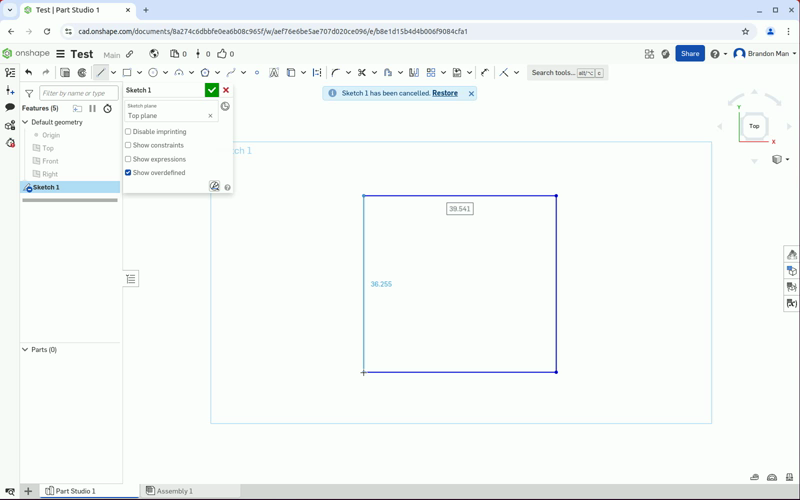
click(363, 372)
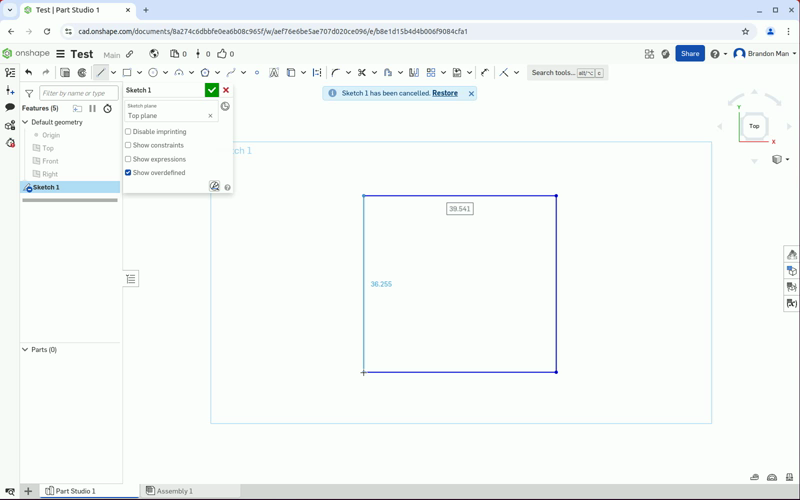
key(esc)
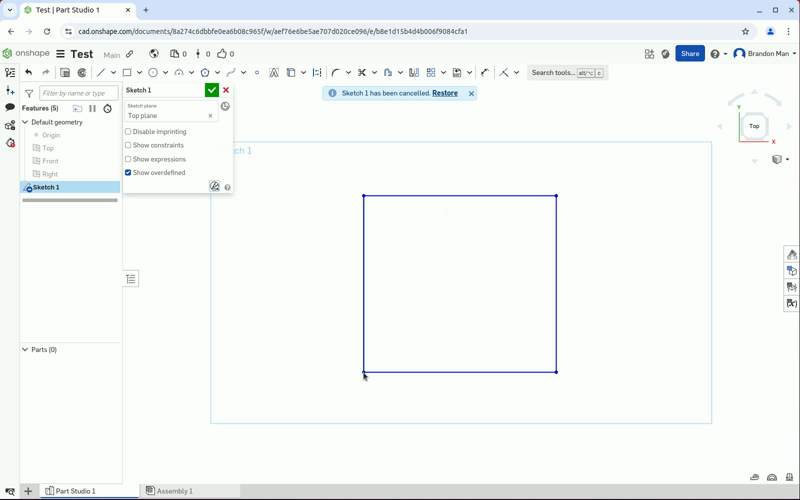
key(c)
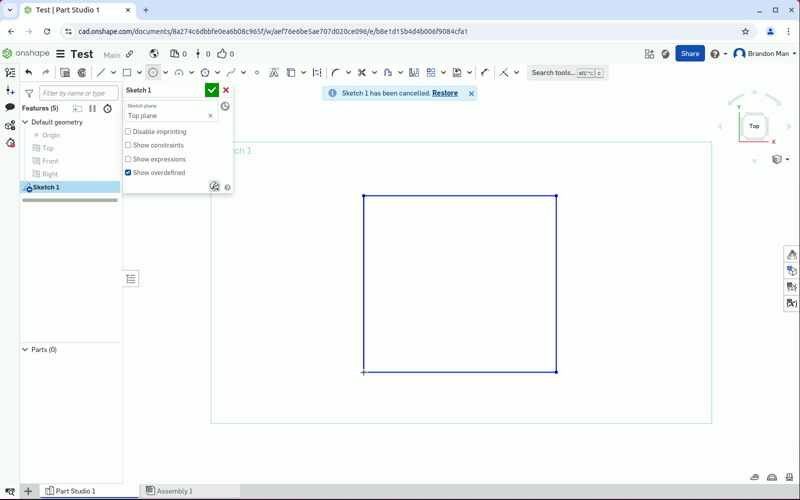
key_down(shift)
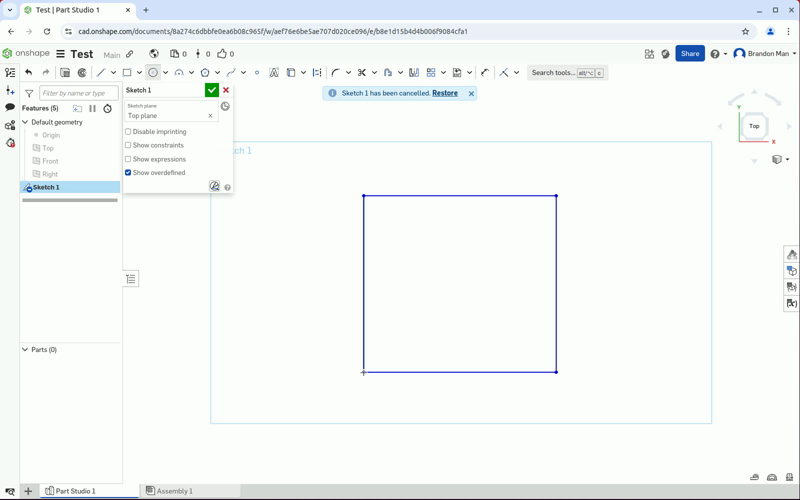
mouse_move(460, 282)
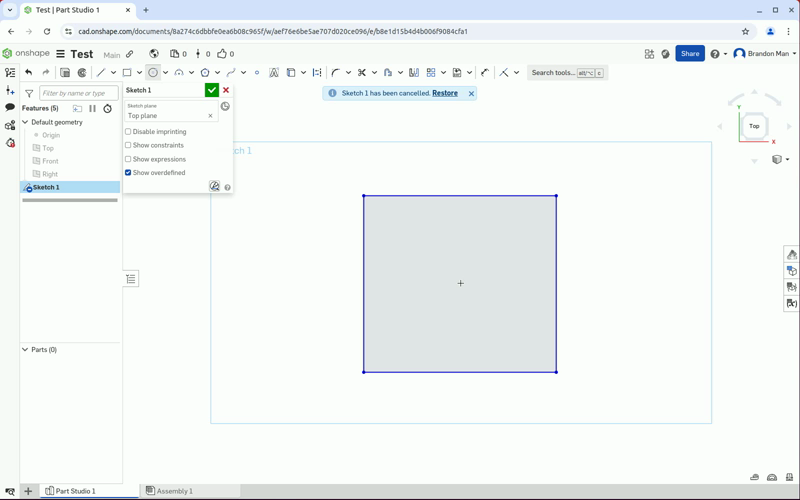
click(460, 282)
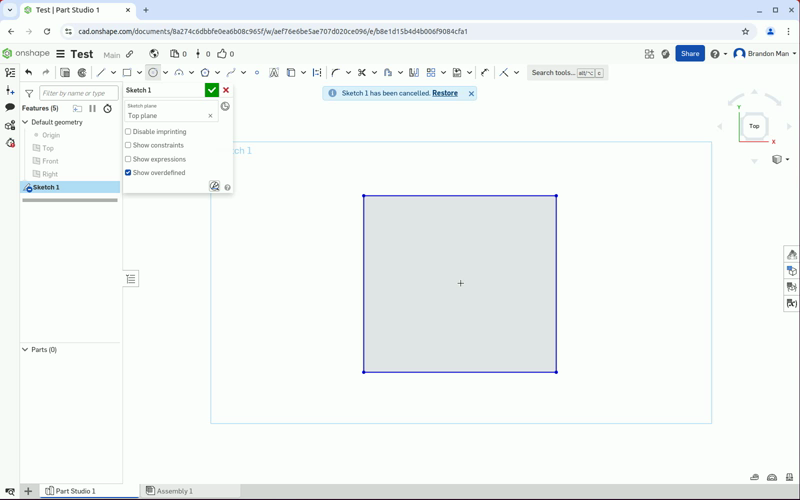
key_up(shift)
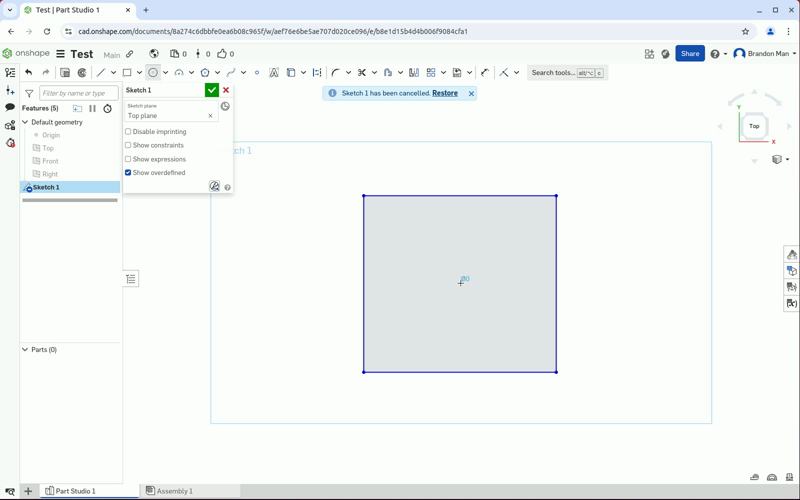
mouse_move(485, 282)
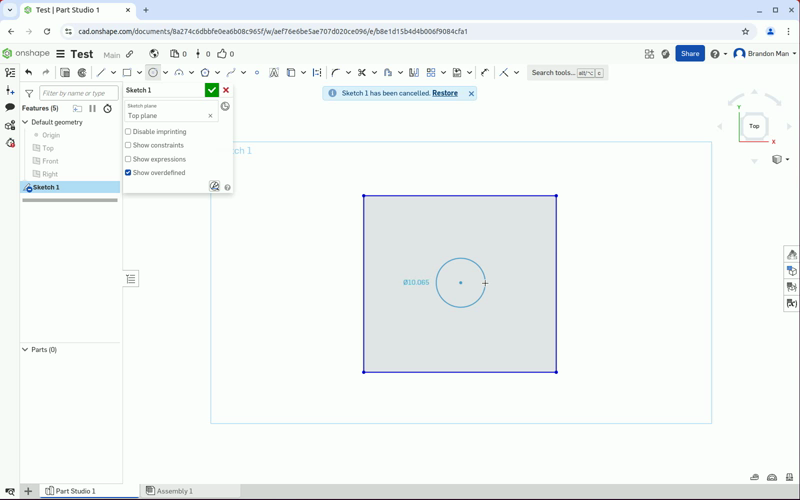
click(485, 282)
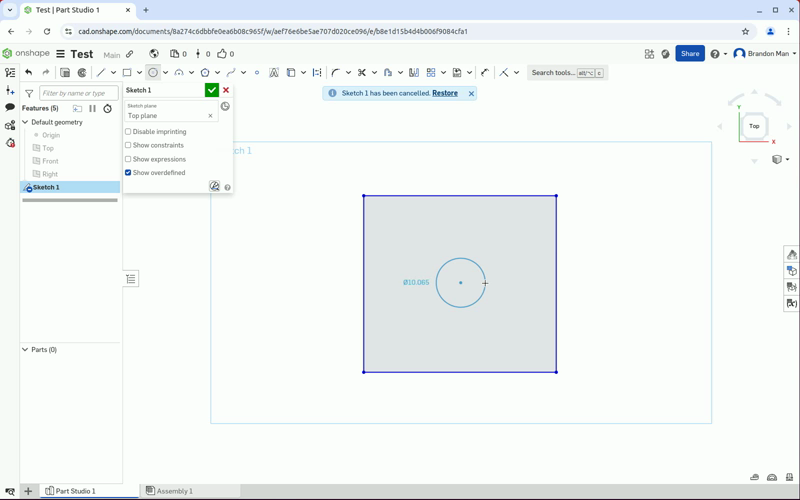
key(esc)
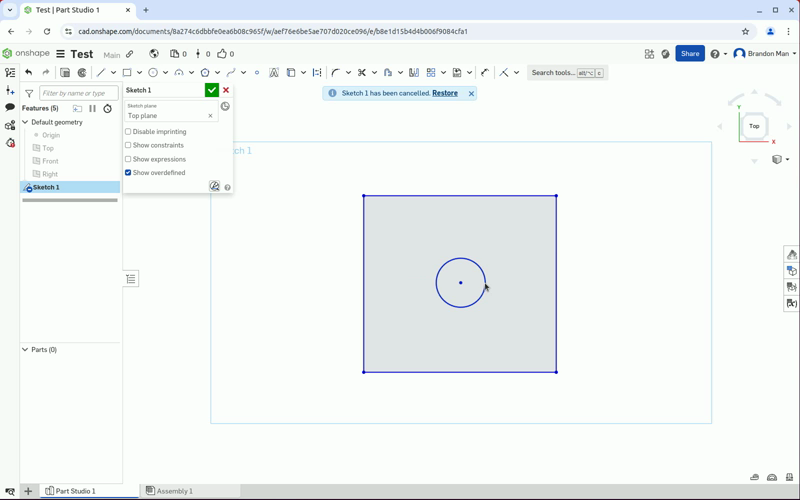
mouse_move(399, 252)
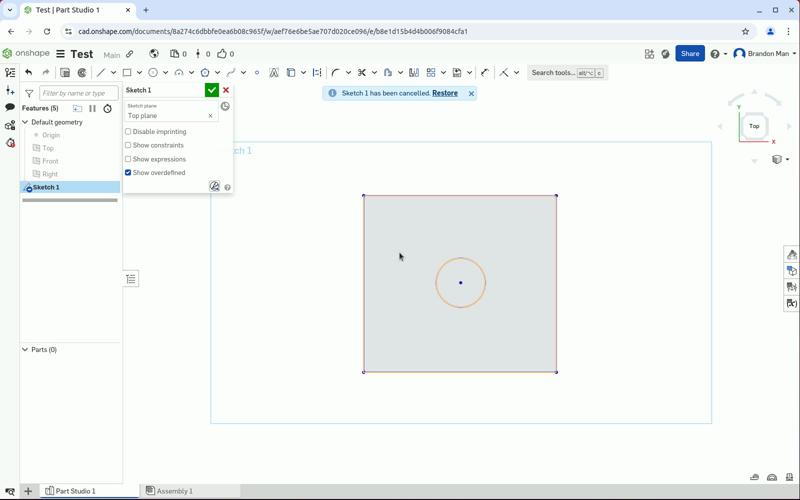
click(399, 252)
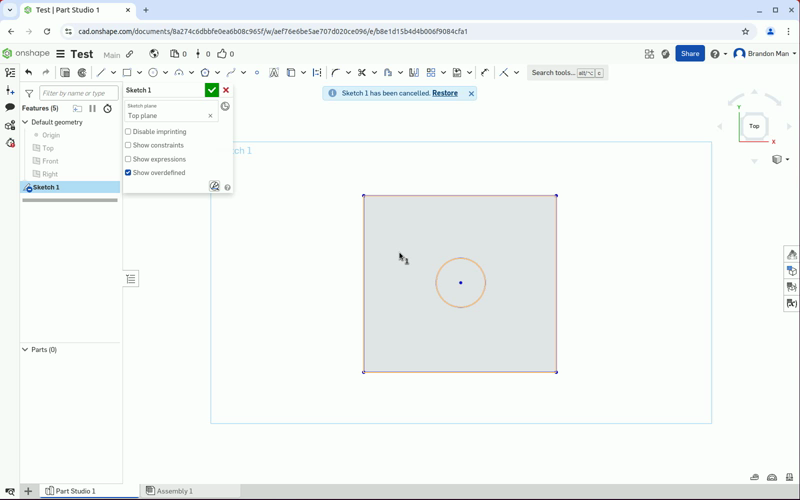
mouse_move(73, 352)
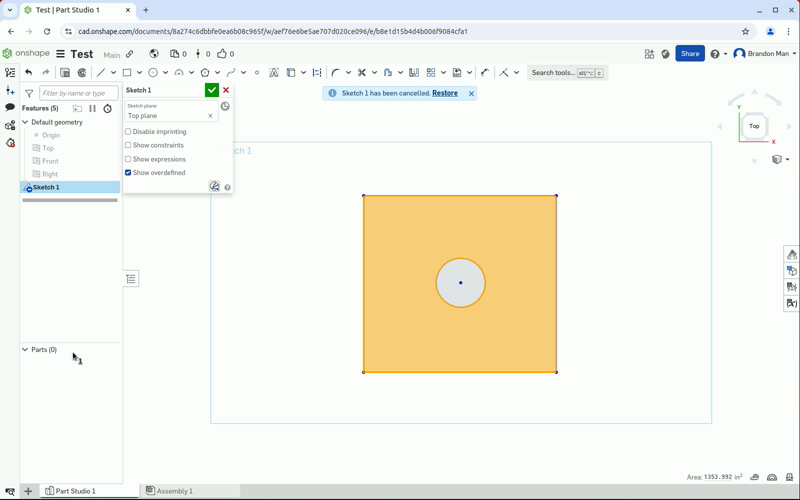
key(shift+y)
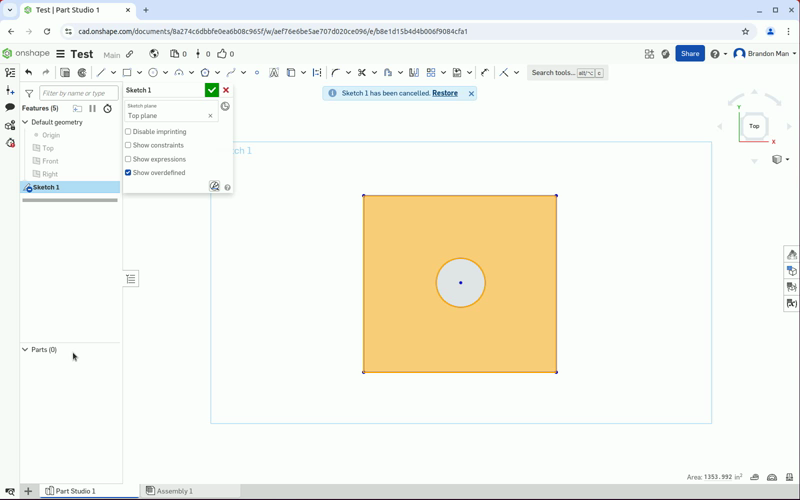
key(shift+e)
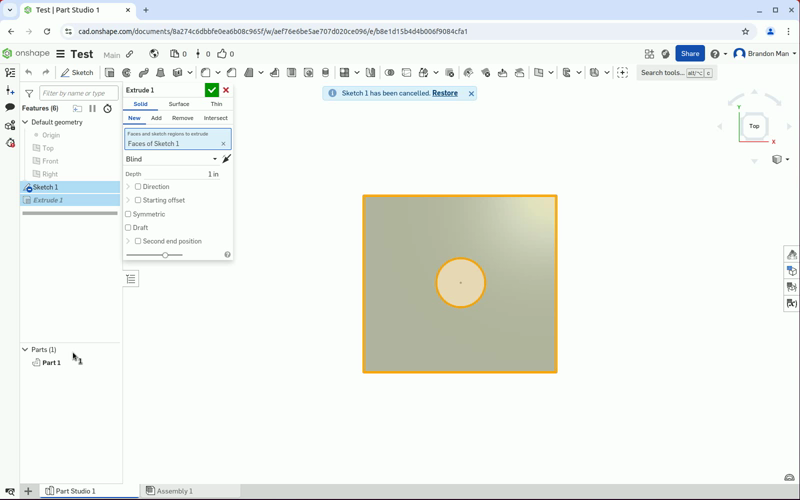
mouse_move(143, 106)
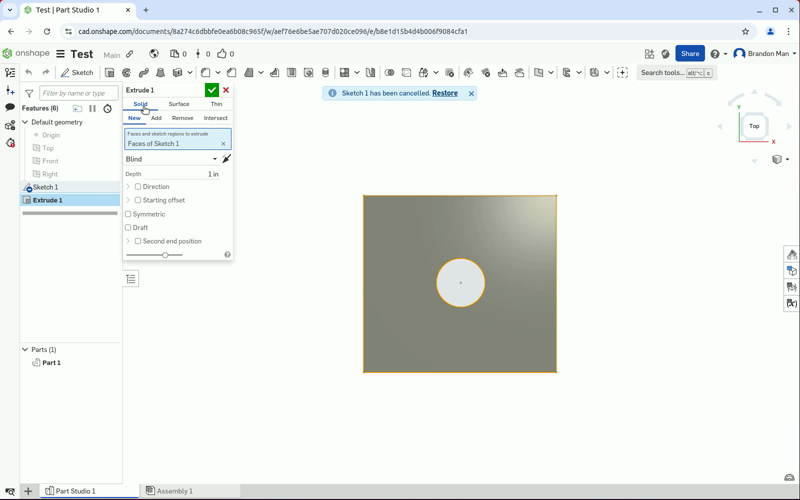
click(143, 106)
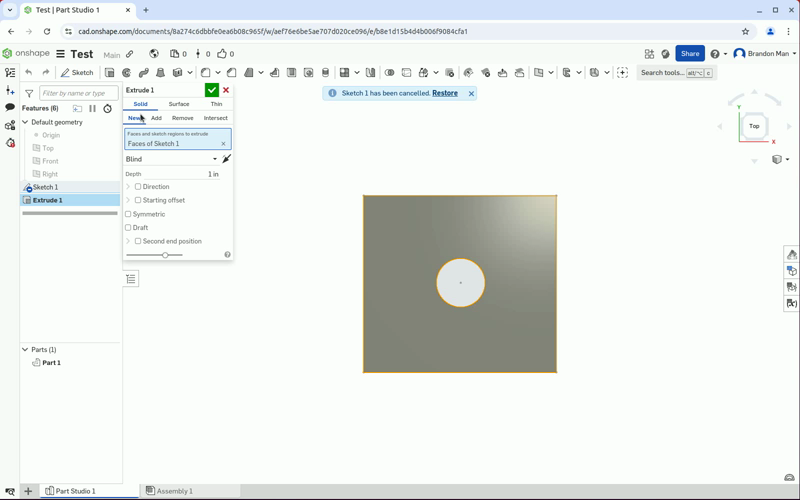
mouse_move(137, 120)
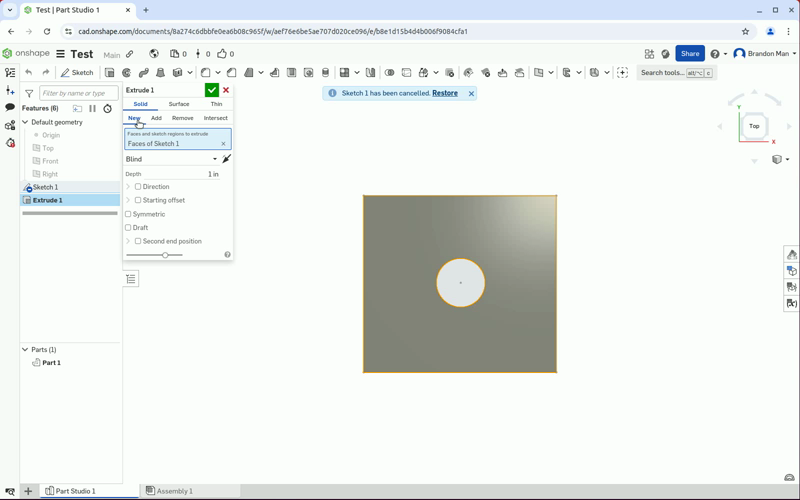
click(137, 120)
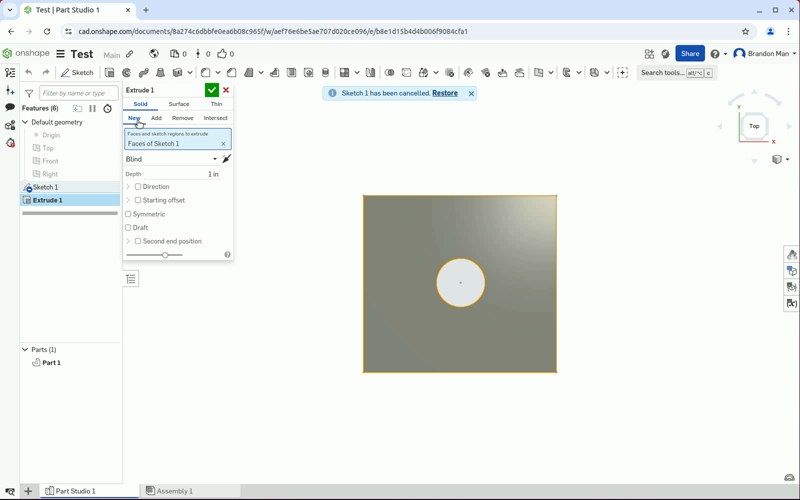
key(tab, 4)
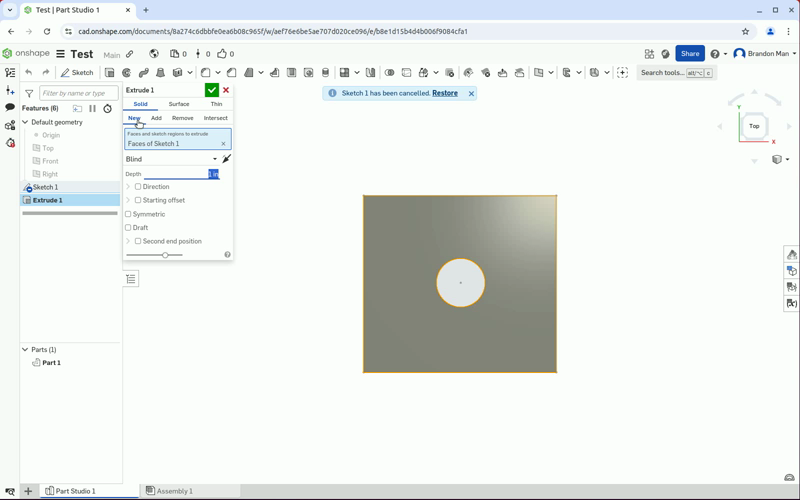
text(6.499)
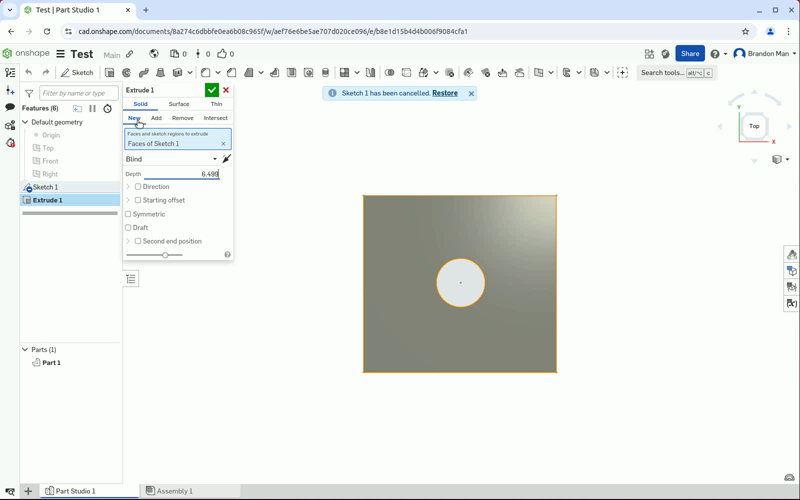
key(enter)
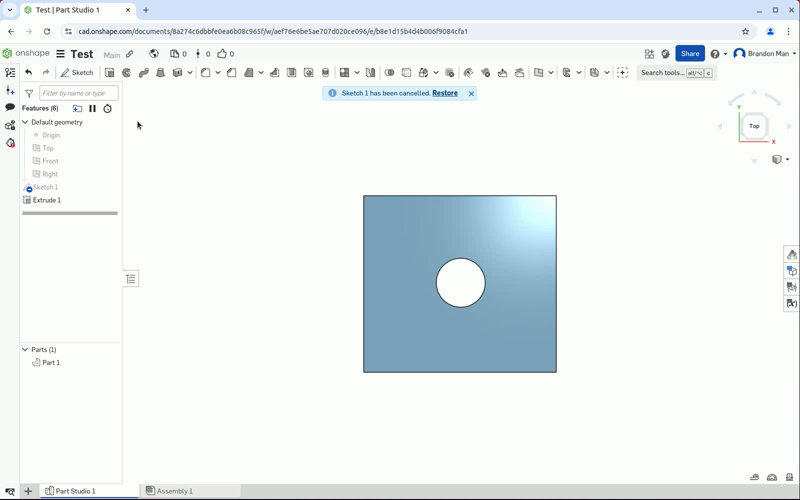
key(shift+h)
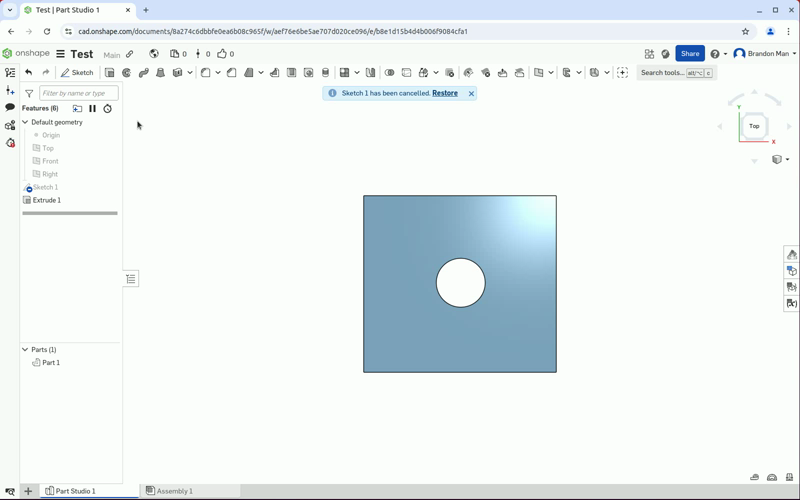
key(shift+h)
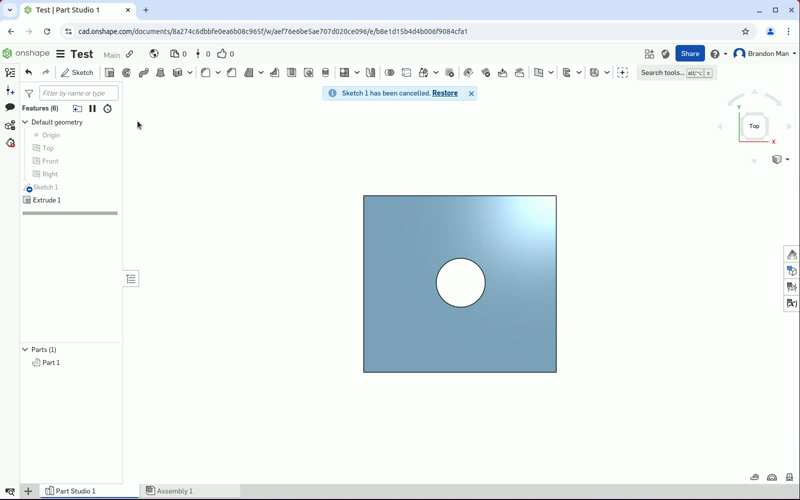
mouse_move(73, 189)
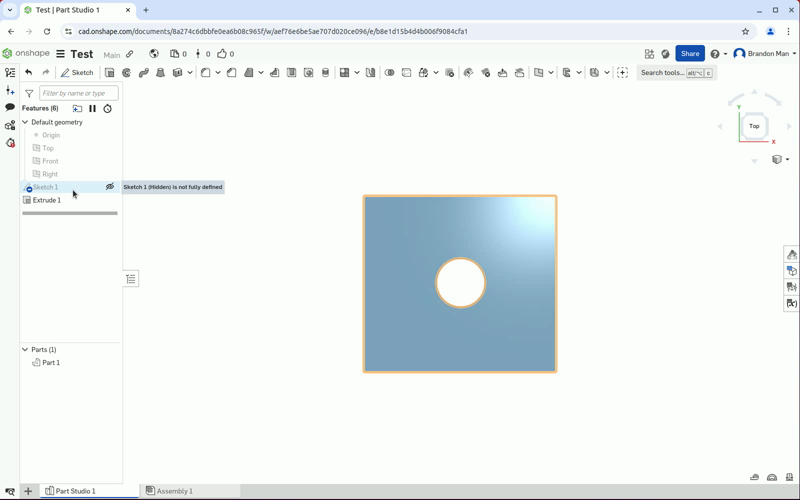
click(73, 189)
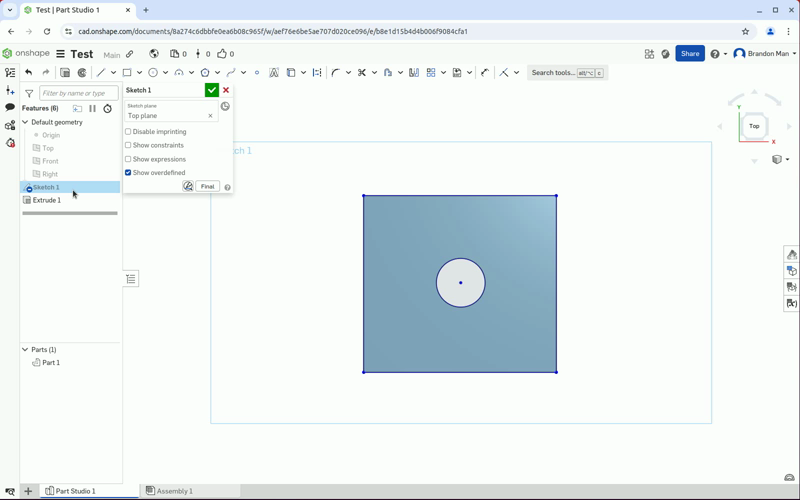
mouse_move(229, 92)
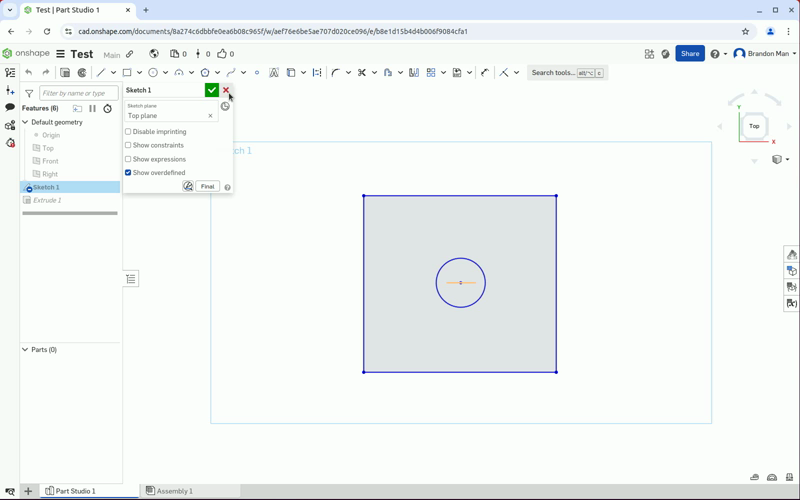
click(229, 92)
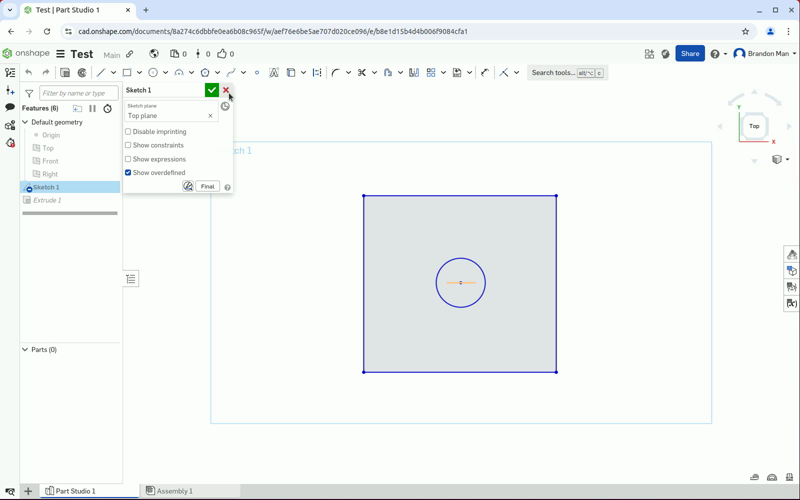
key(shift+s)
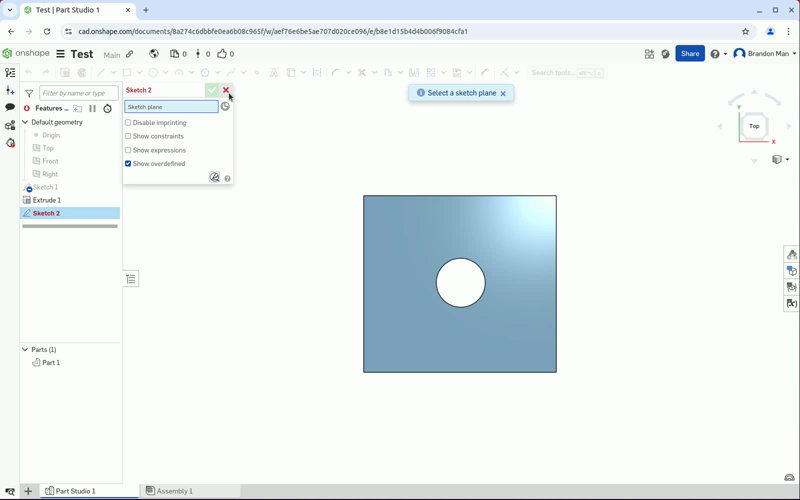
mouse_move(73, 150)
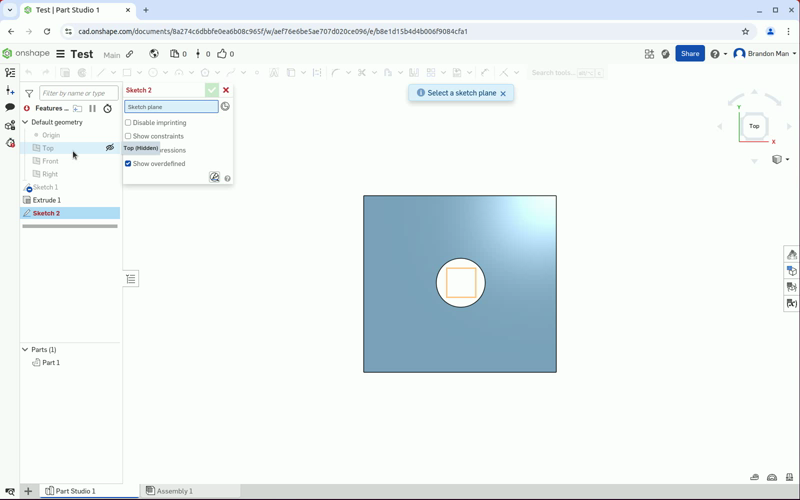
click(73, 150)
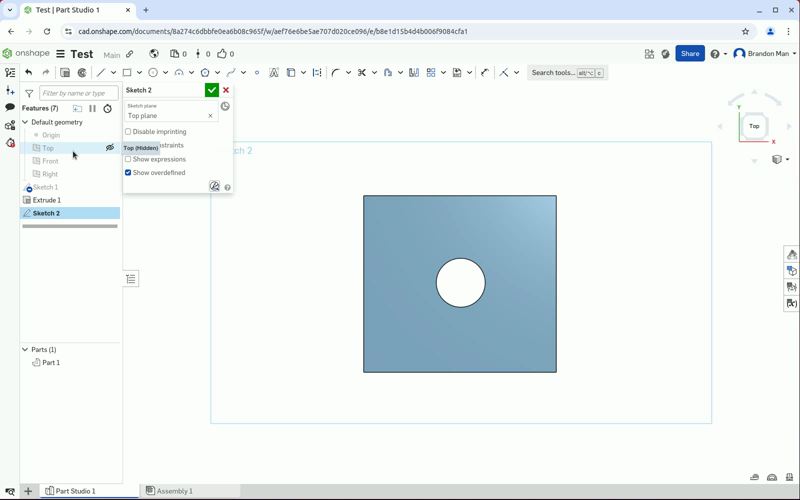
mouse_move(73, 352)
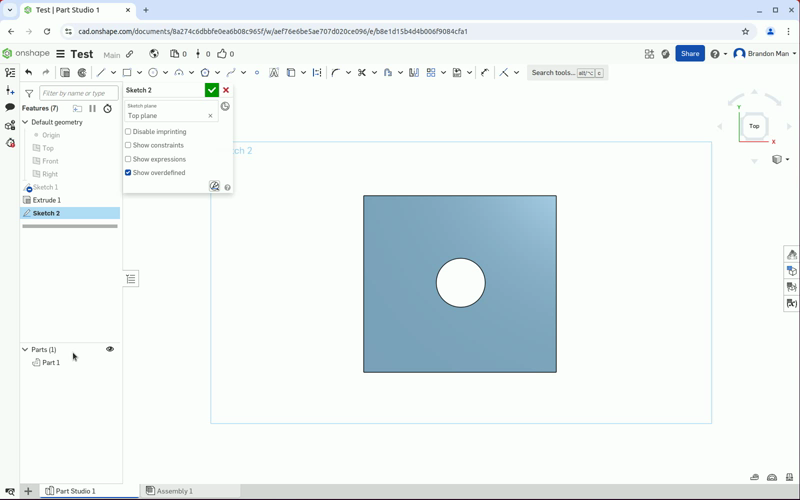
key(y)
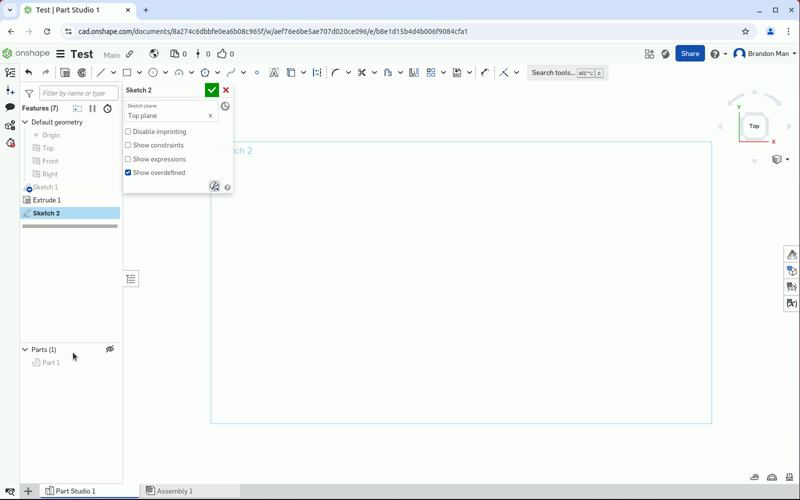
key(l)
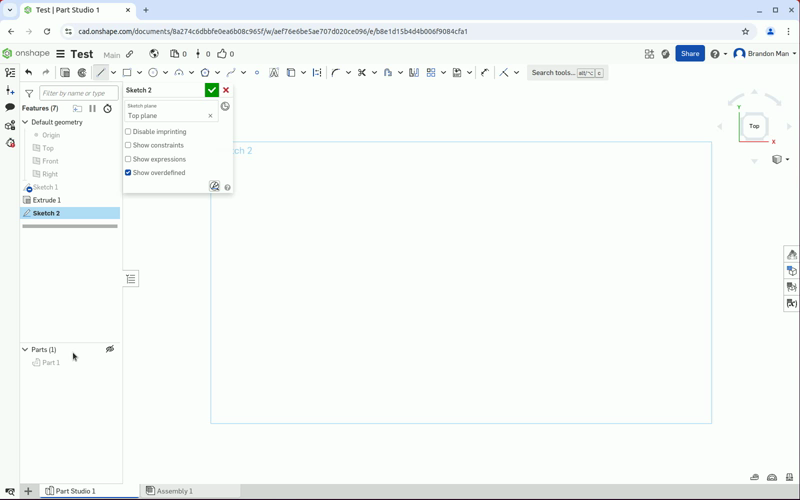
key_down(shift)
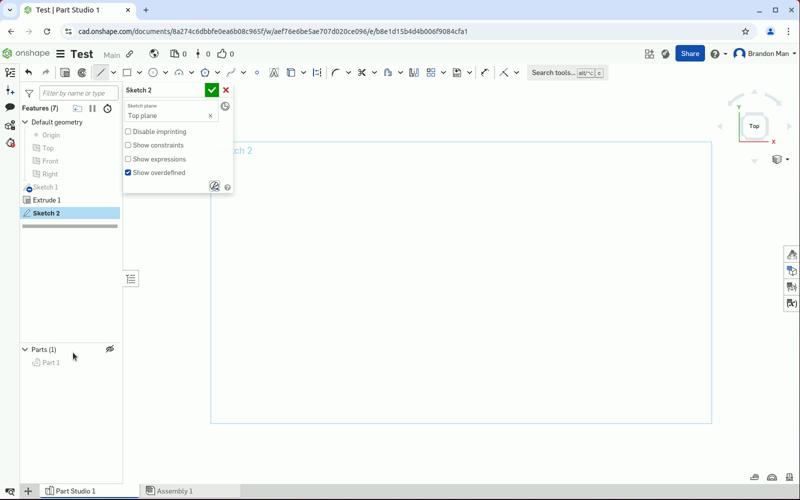
mouse_move(348, 387)
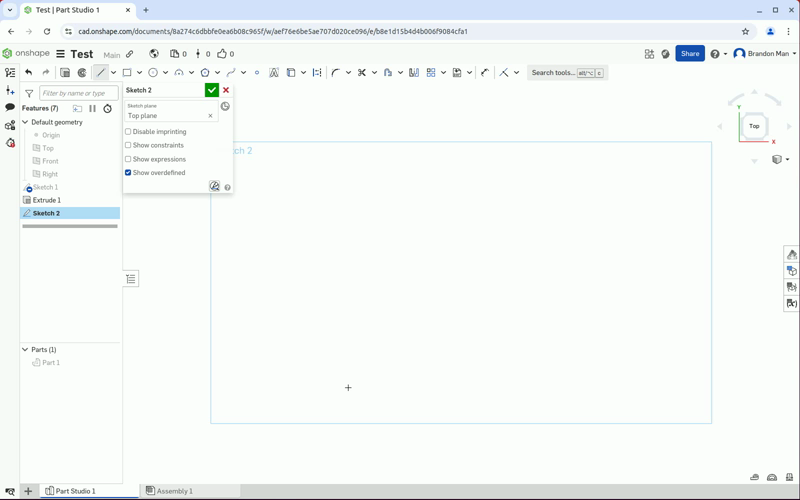
click(348, 387)
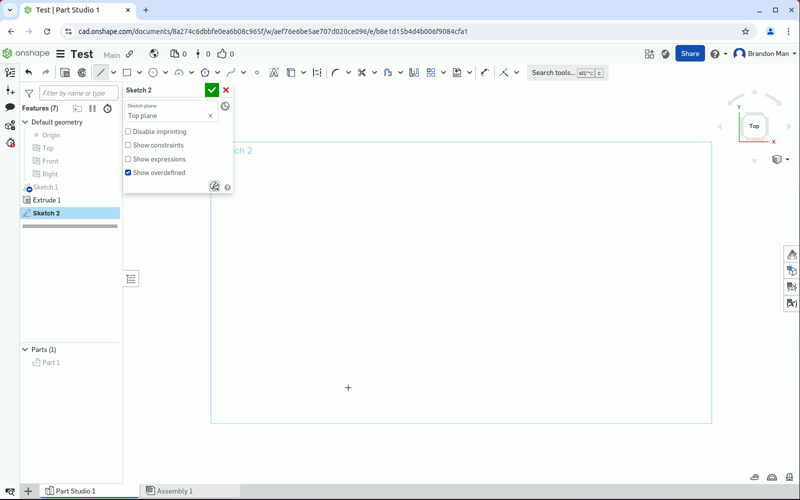
key_up(shift)
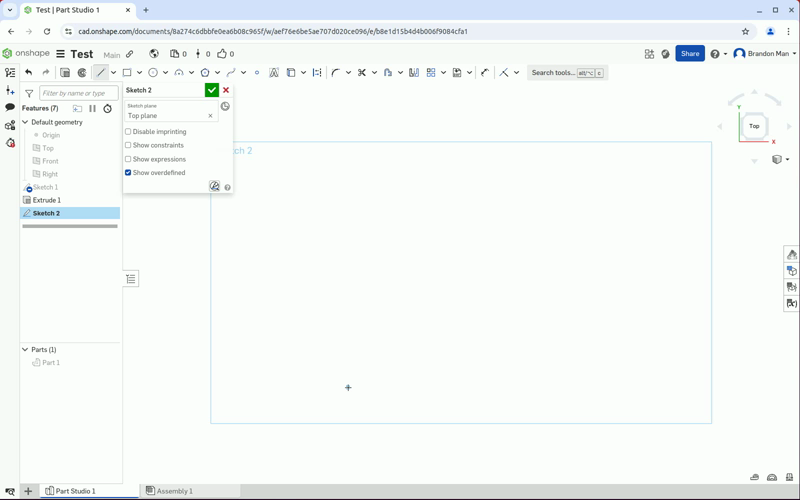
key_down(shift)
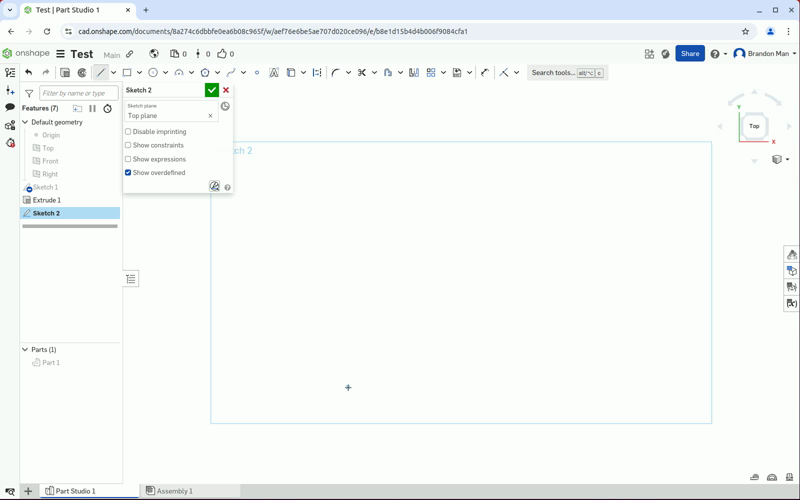
mouse_move(572, 387)
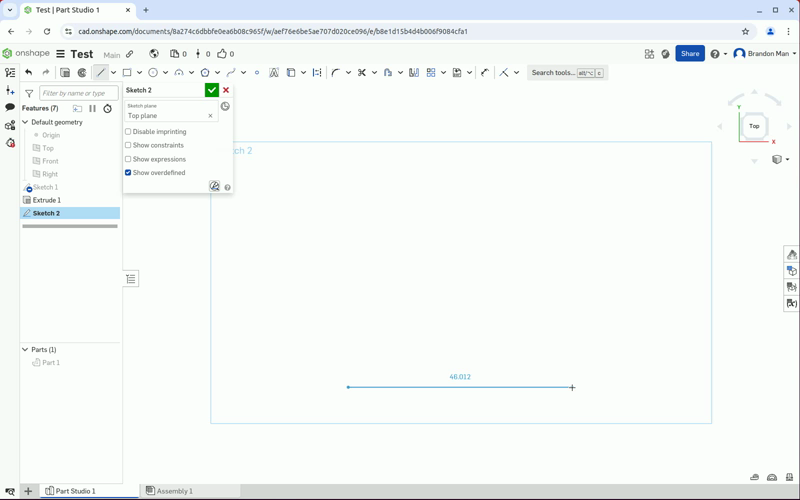
click(572, 387)
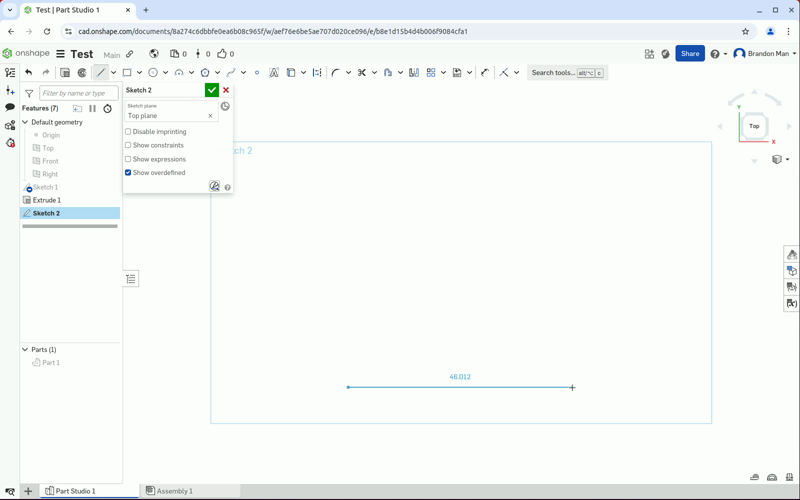
key_up(shift)
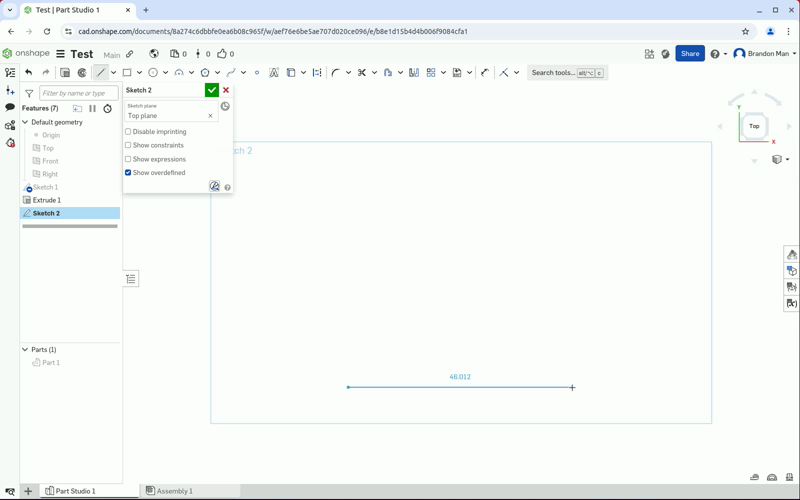
key_down(shift)
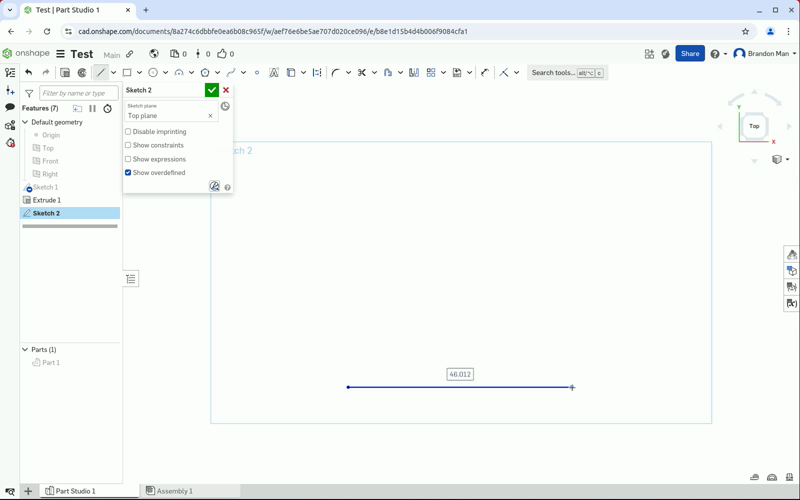
mouse_move(572, 179)
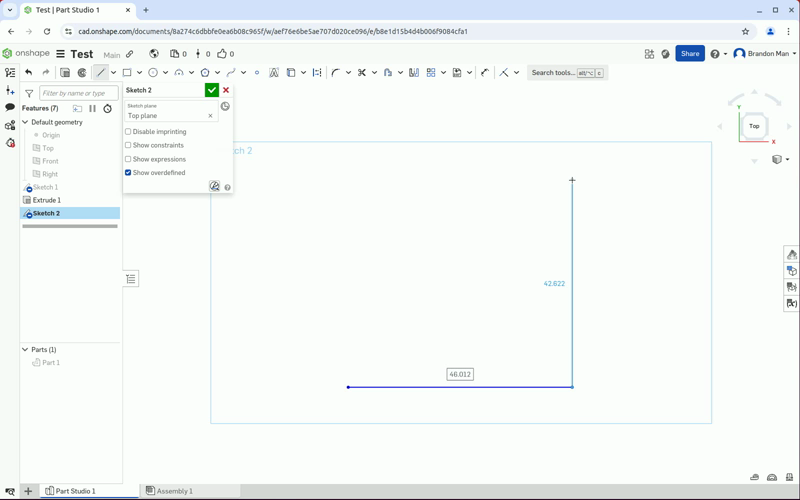
click(572, 179)
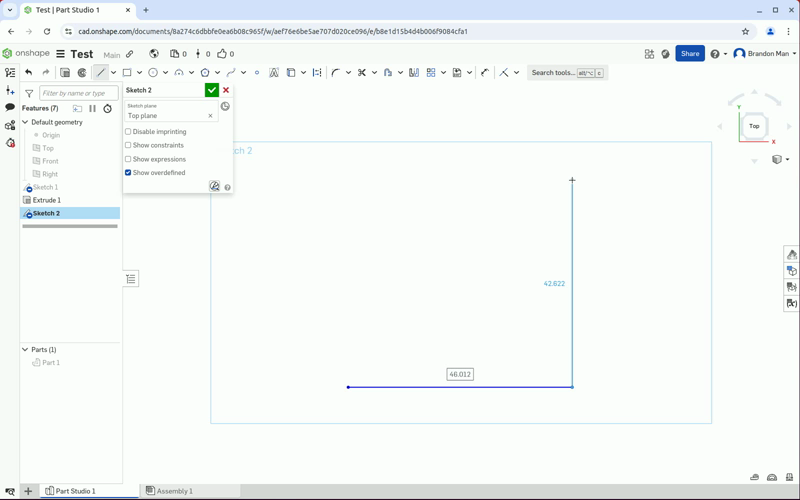
key_up(shift)
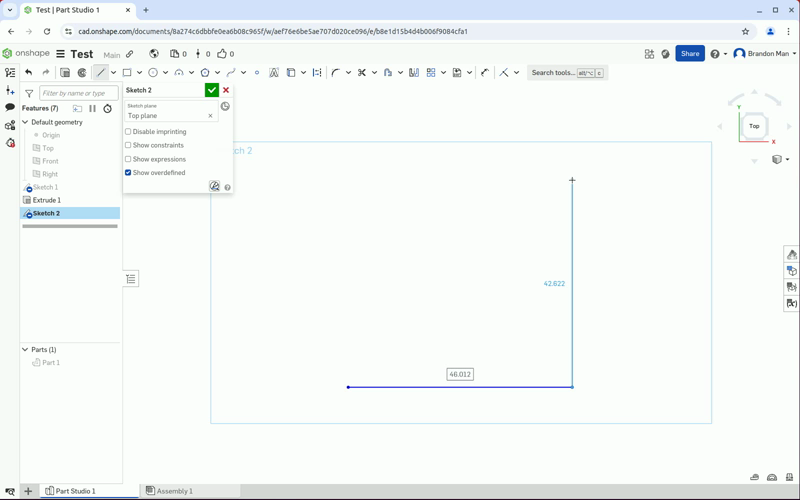
key_down(shift)
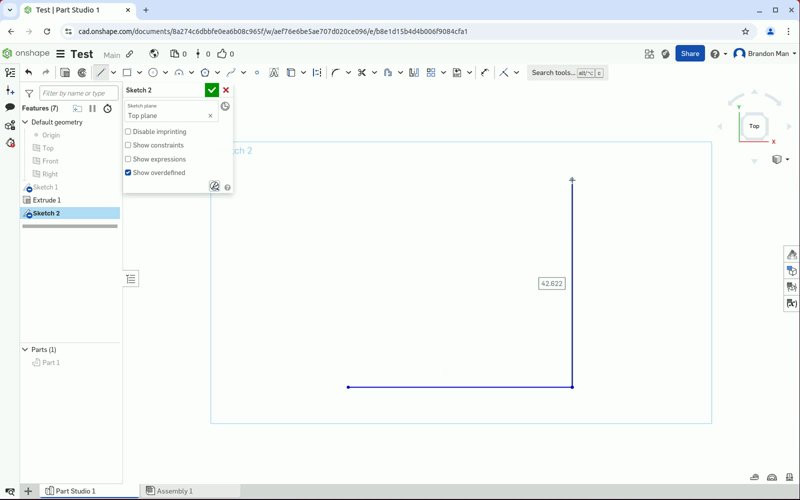
mouse_move(348, 179)
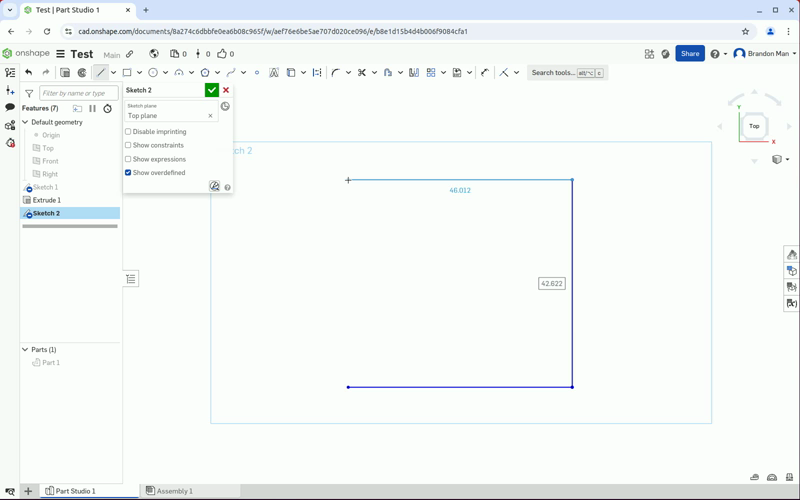
click(348, 179)
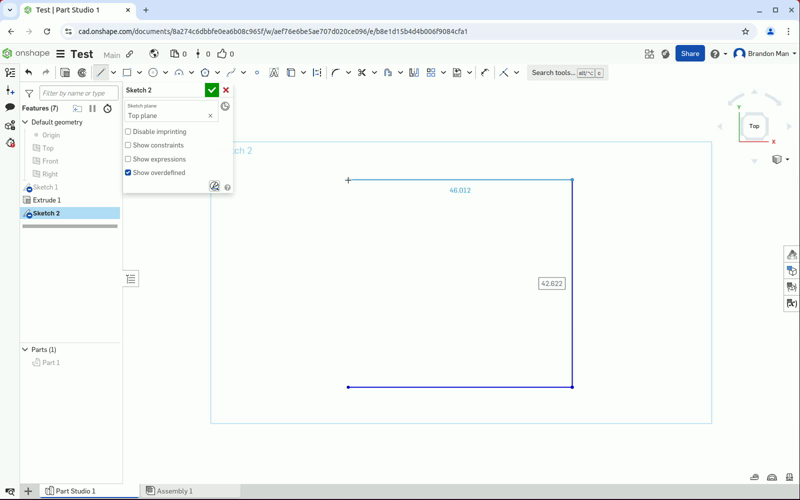
key_up(shift)
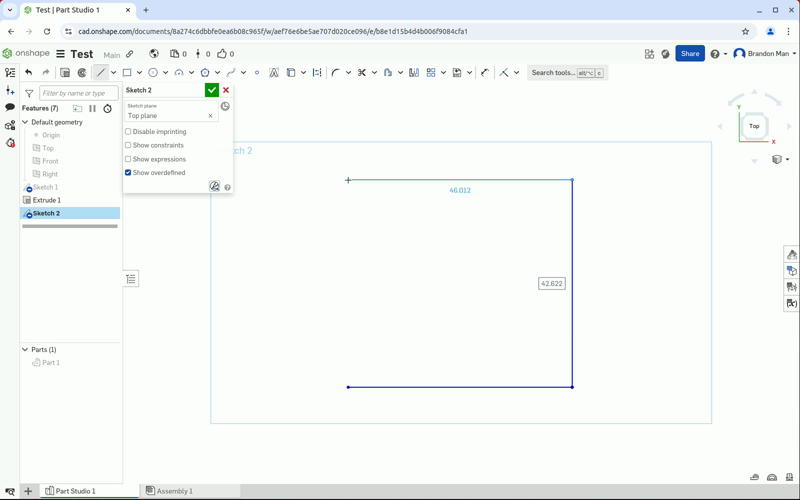
key_down(shift)
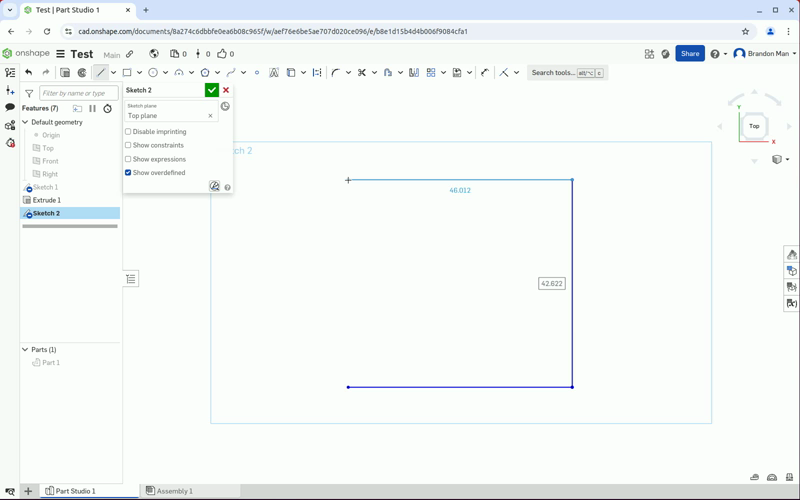
mouse_move(348, 387)
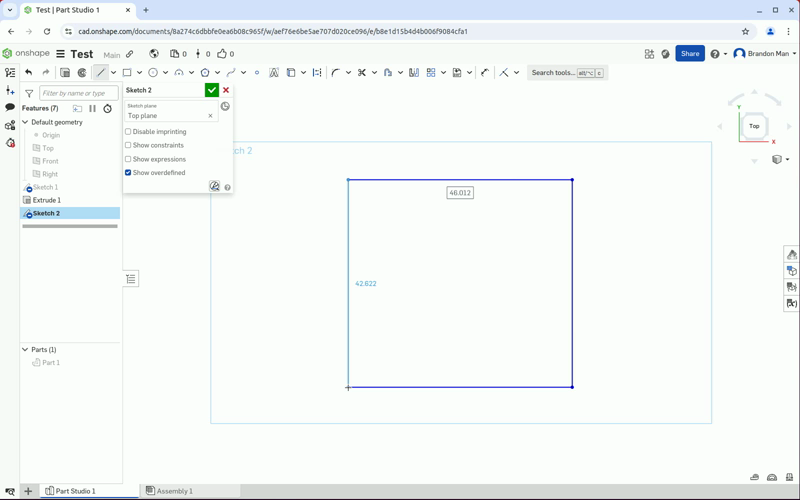
key_up(shift)
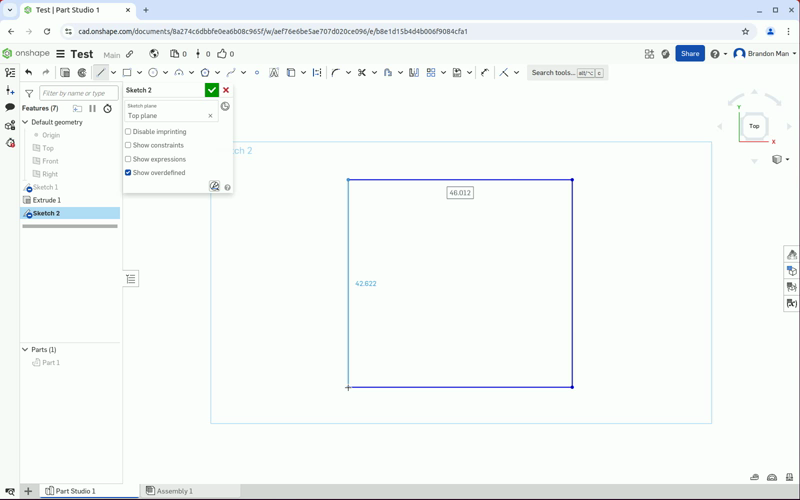
click(348, 387)
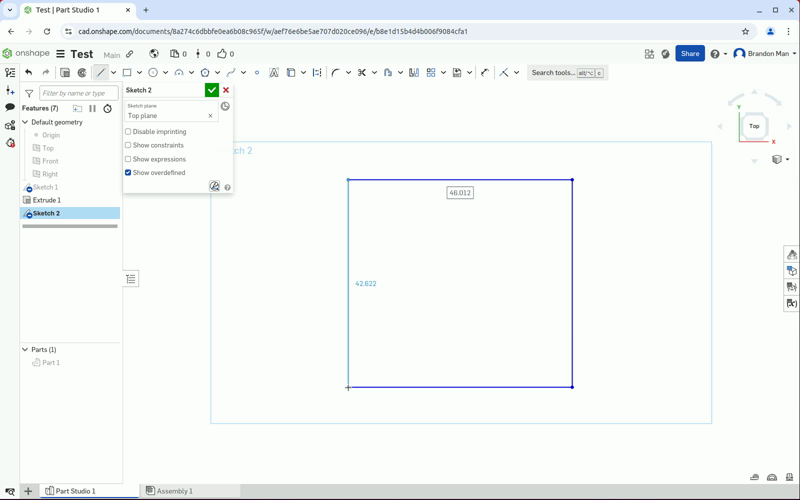
key(esc)
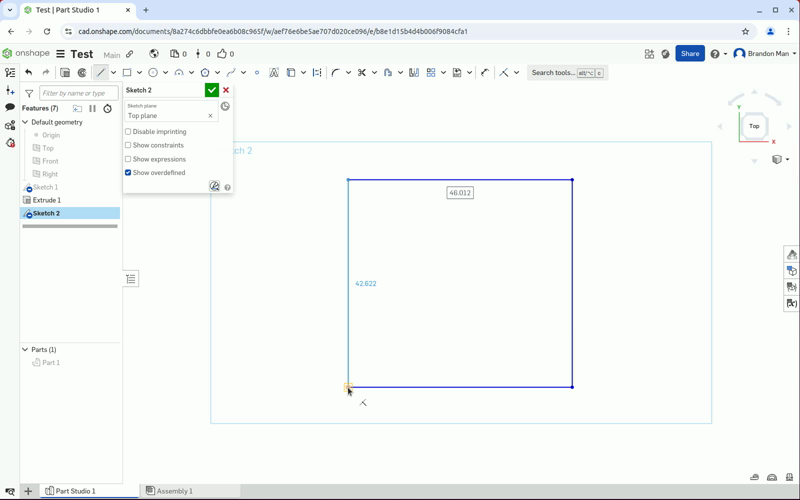
key(l)
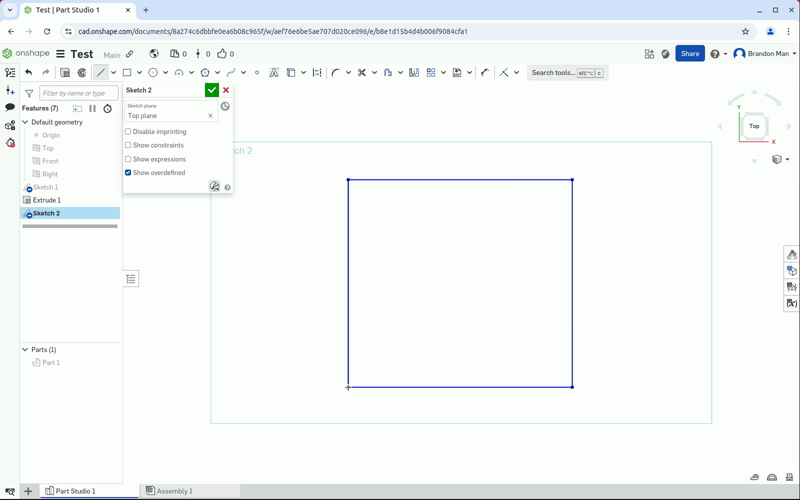
key_down(shift)
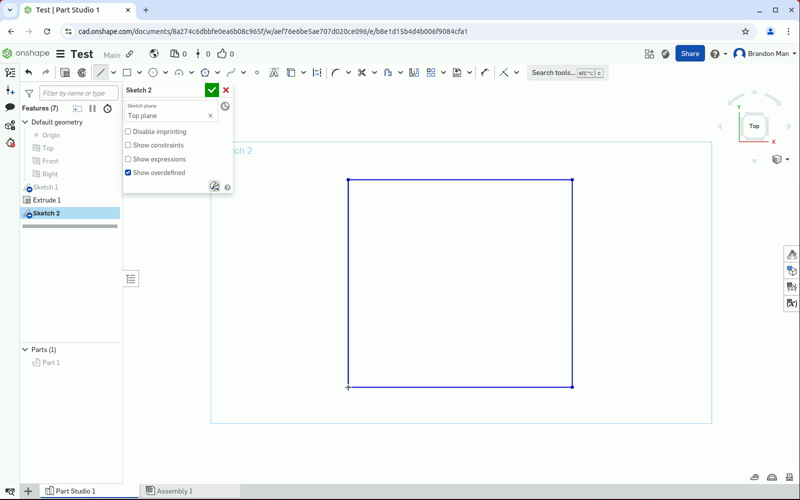
mouse_move(364, 370)
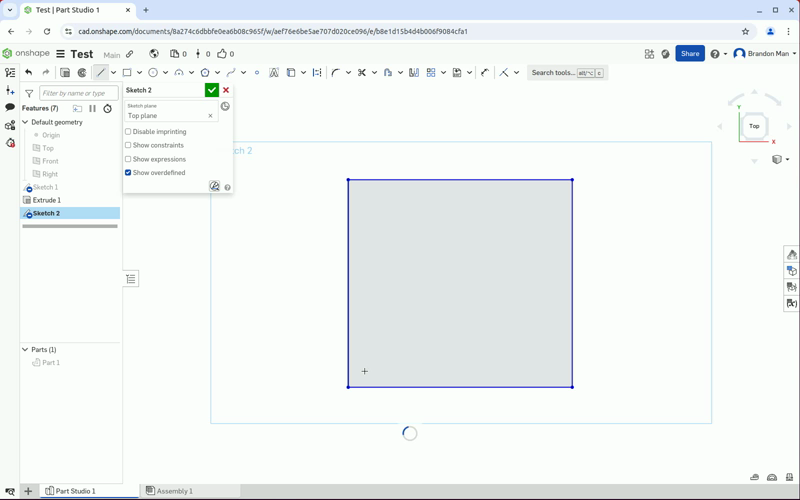
click(364, 370)
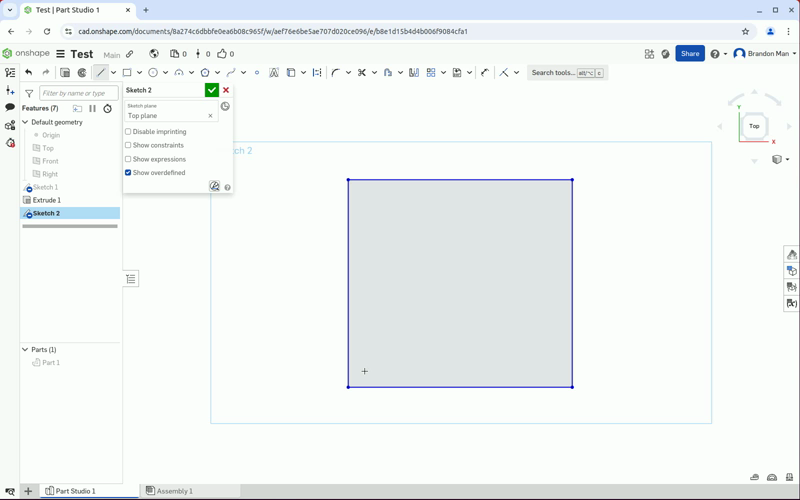
key_up(shift)
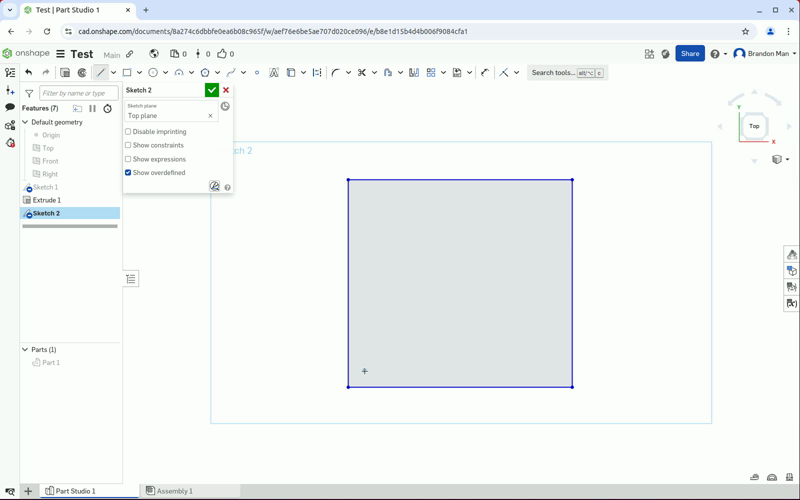
key_down(shift)
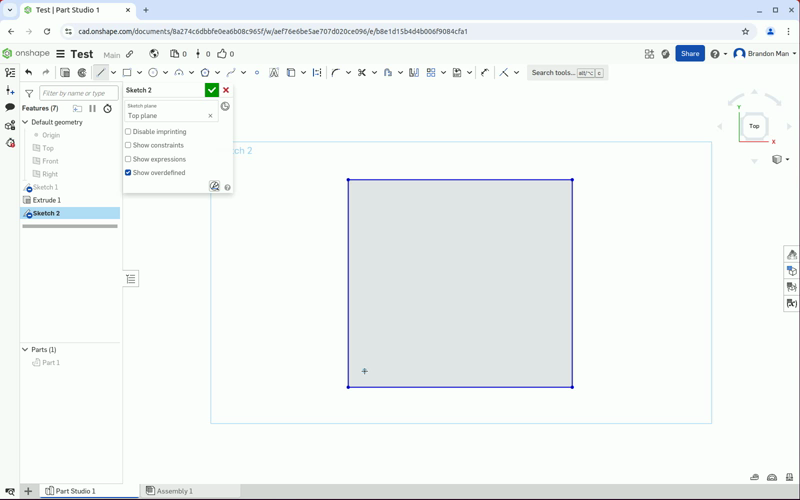
mouse_move(555, 370)
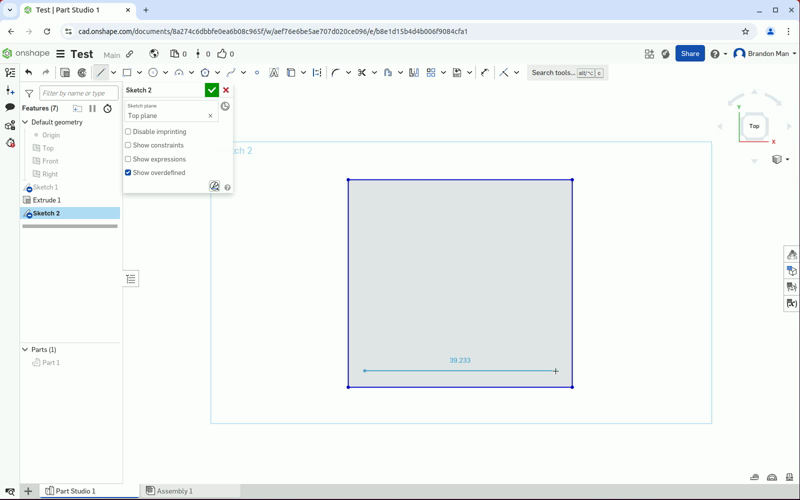
click(555, 370)
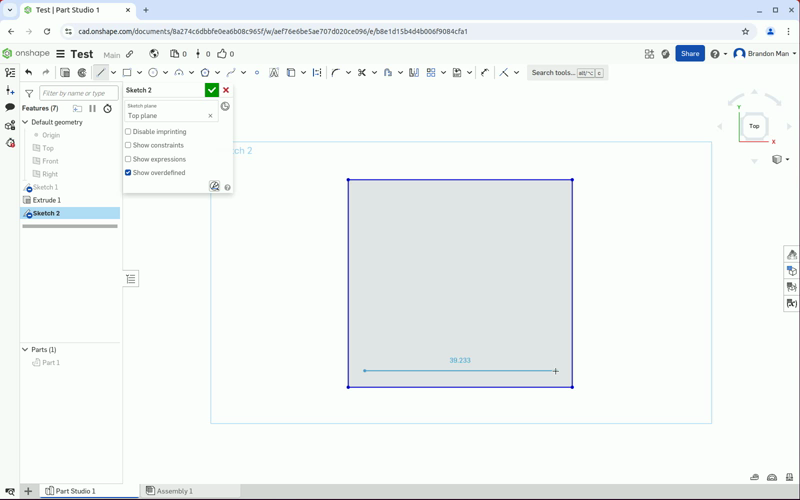
key_up(shift)
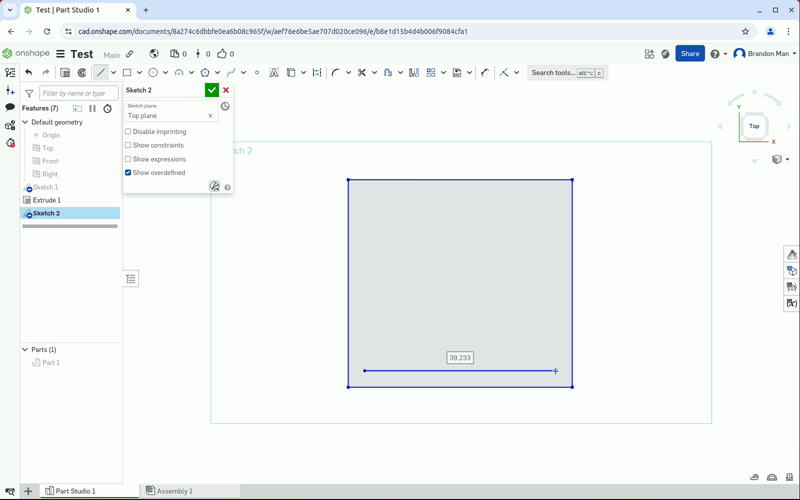
key_down(shift)
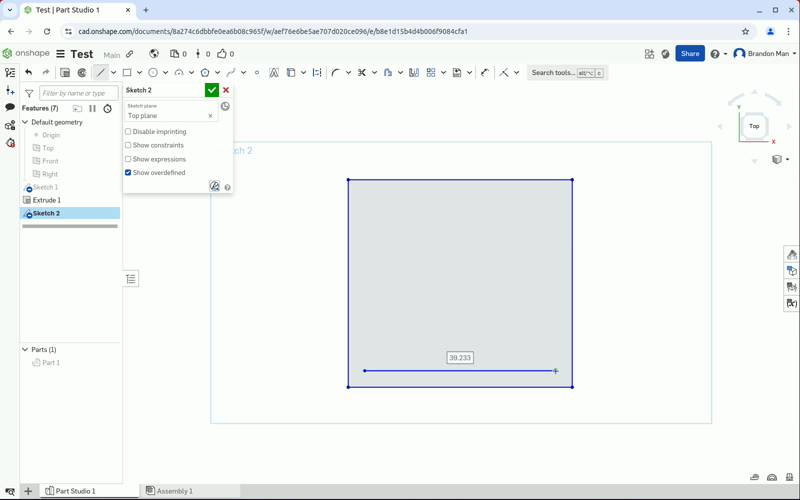
mouse_move(555, 194)
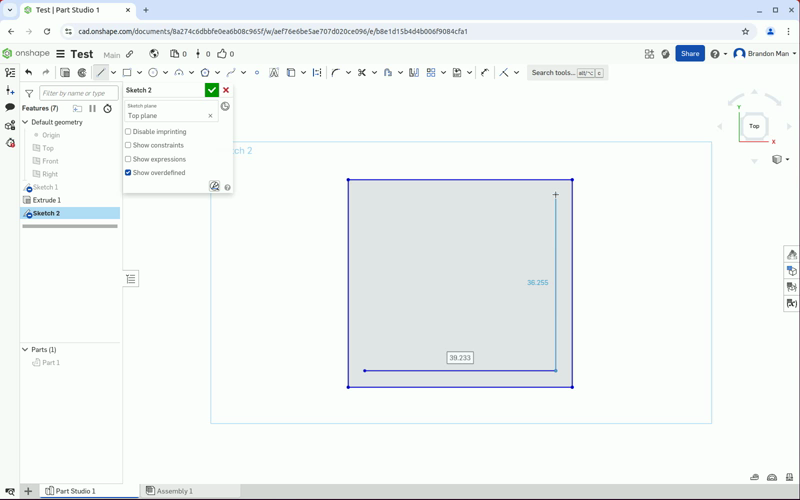
click(555, 194)
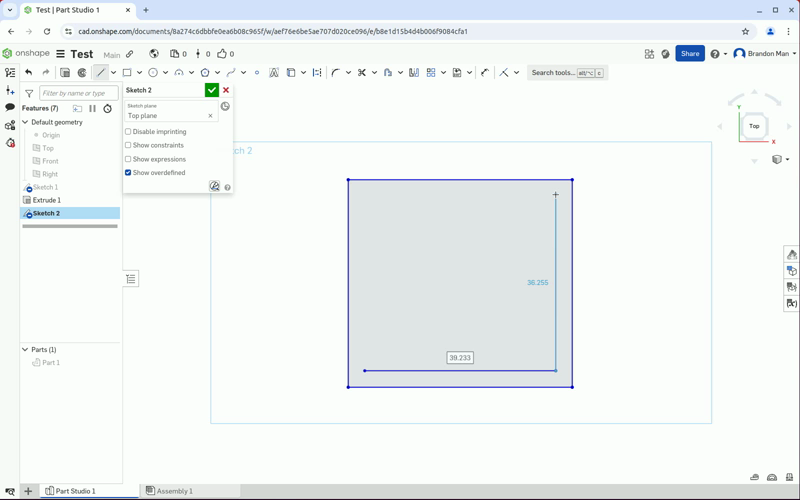
key_up(shift)
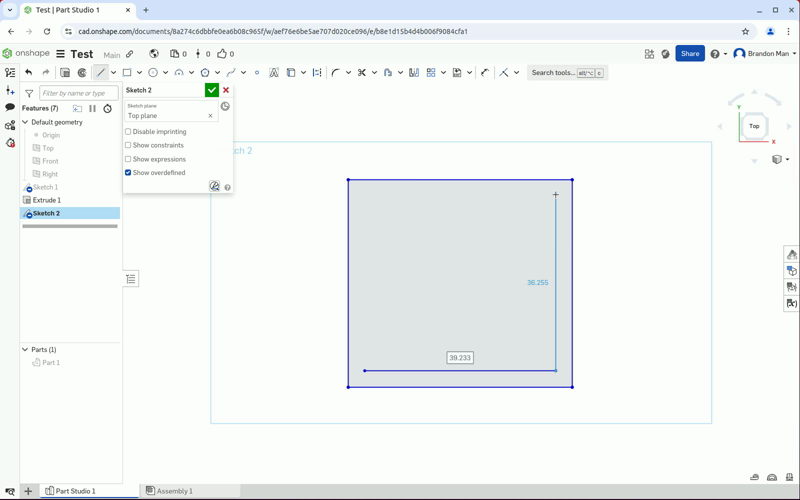
key_down(shift)
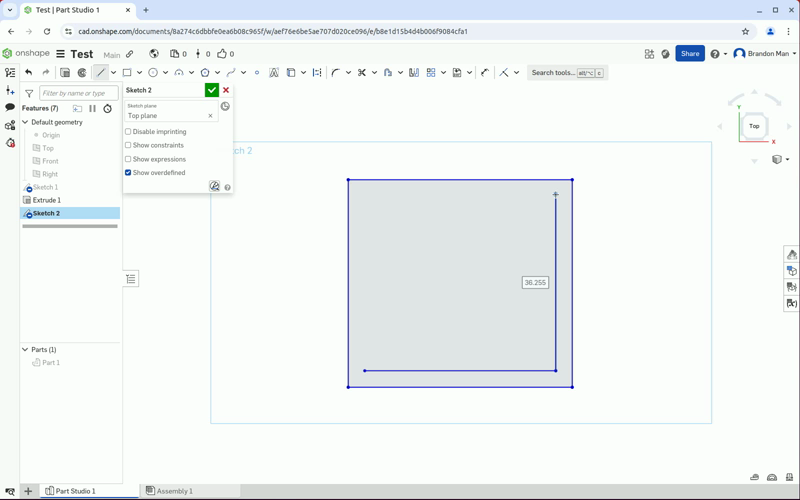
mouse_move(364, 194)
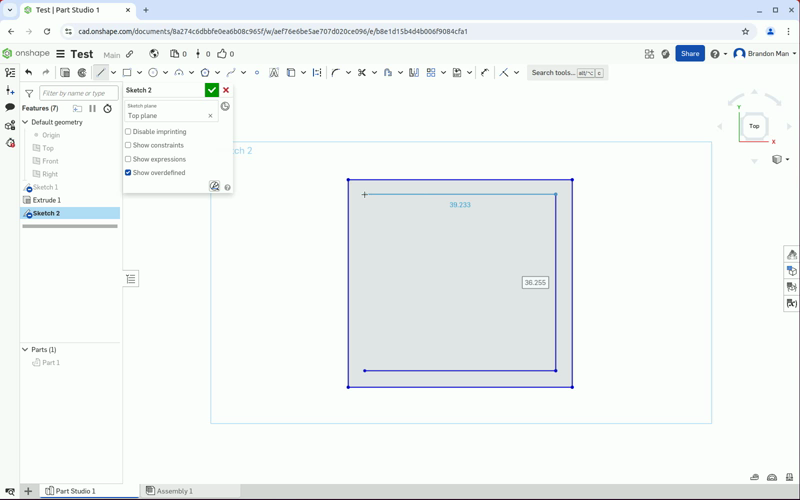
click(364, 194)
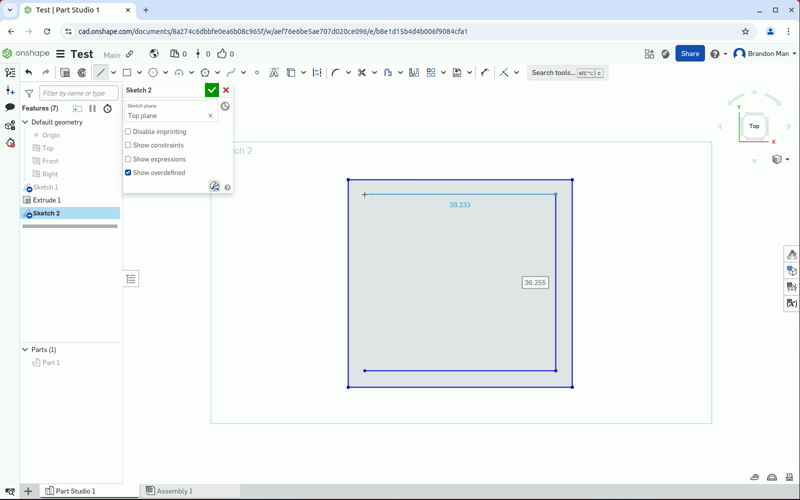
key_up(shift)
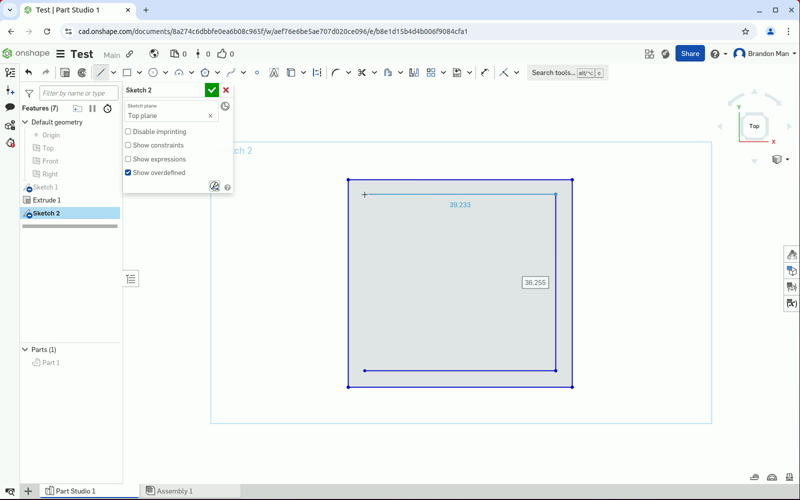
key_down(shift)
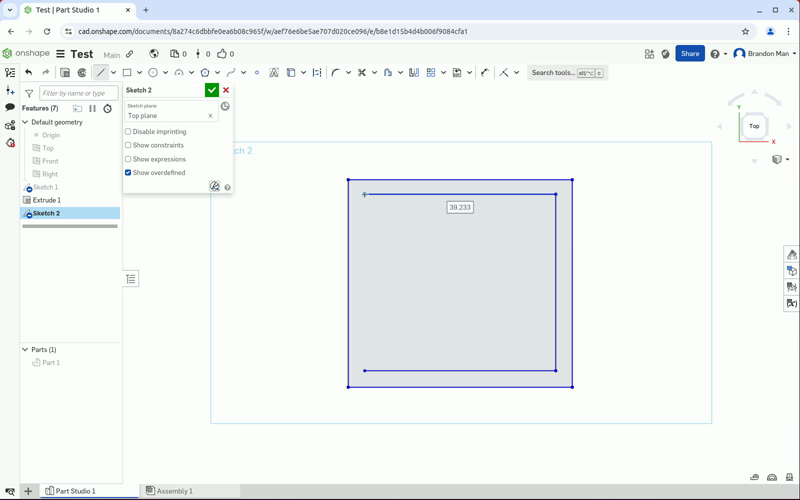
mouse_move(364, 370)
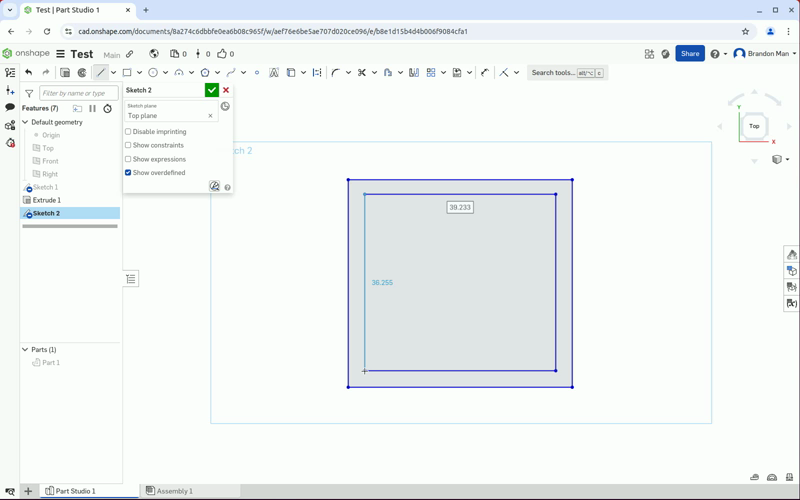
key_up(shift)
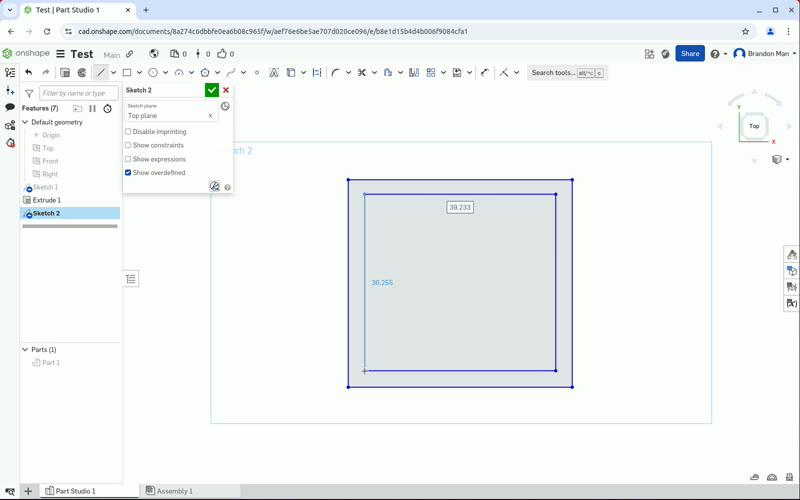
click(364, 370)
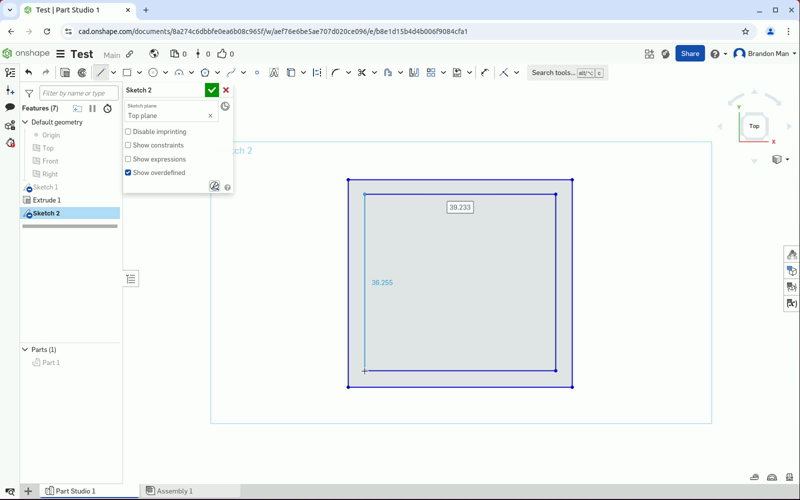
key(esc)
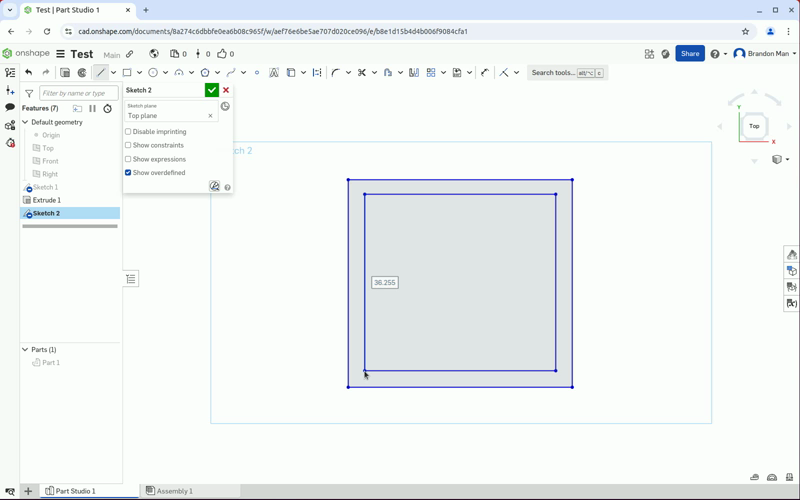
mouse_move(358, 376)
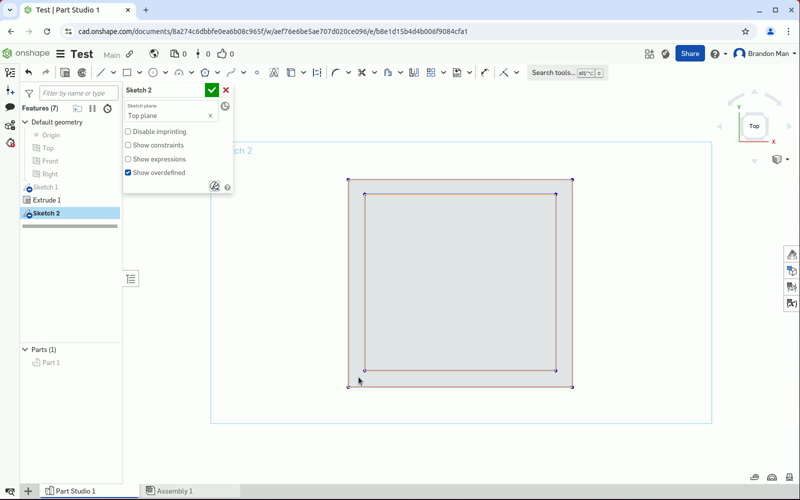
click(358, 376)
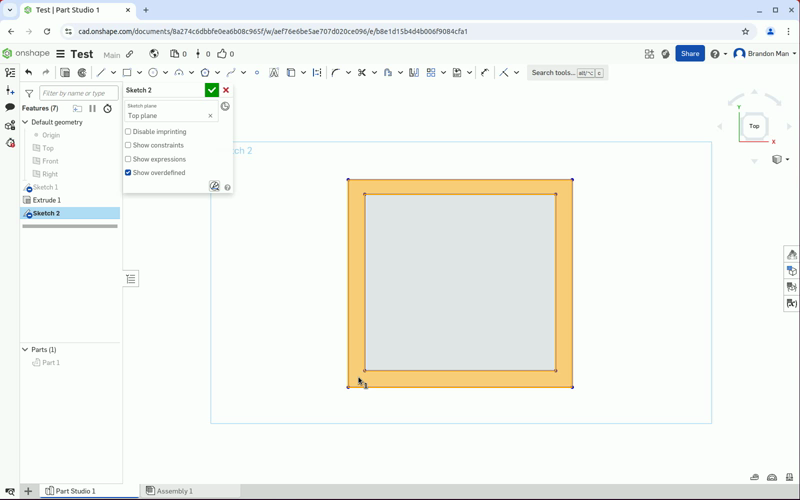
mouse_move(73, 352)
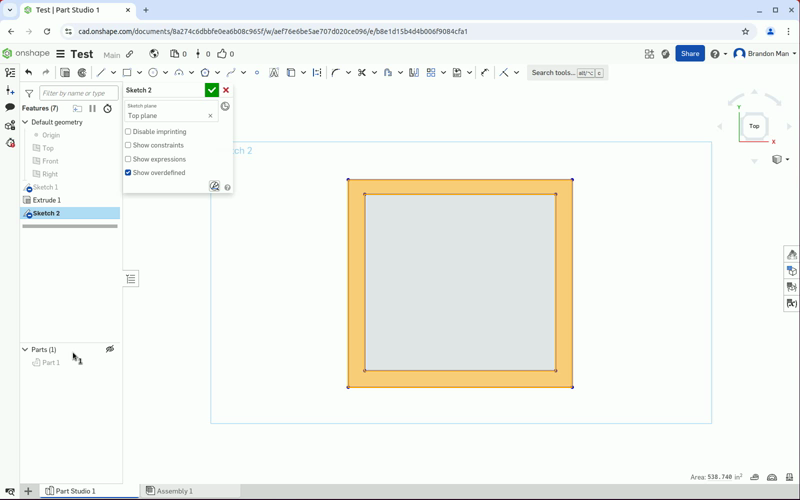
key(shift+y)
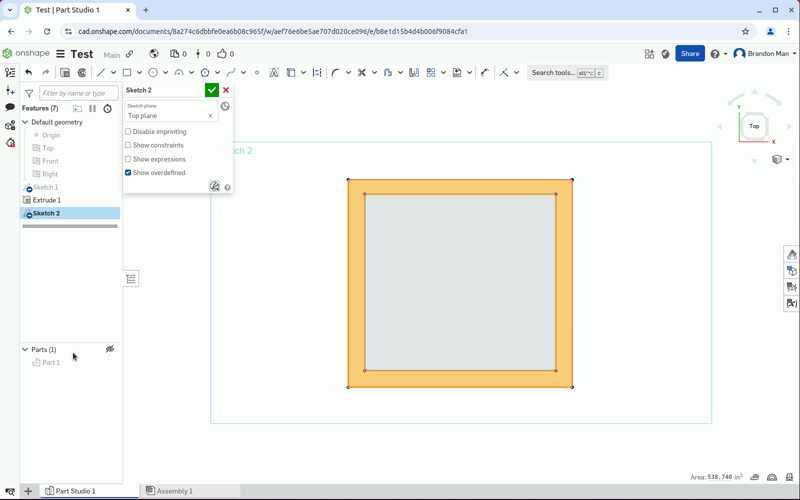
key(shift+e)
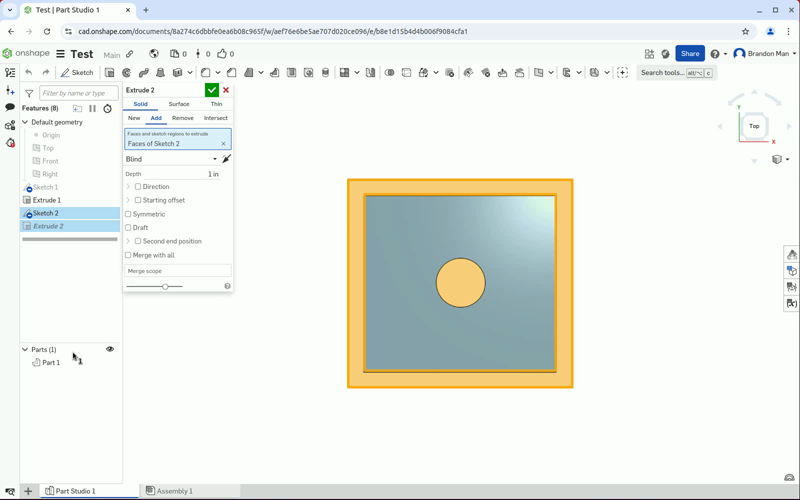
mouse_move(143, 106)
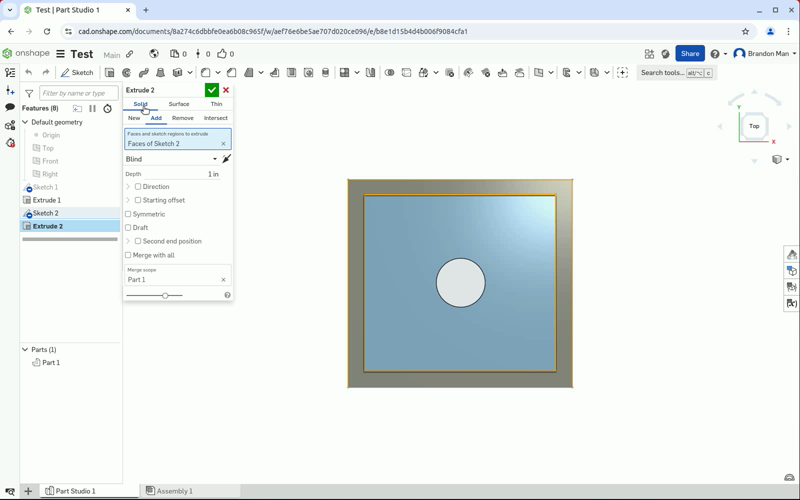
click(143, 106)
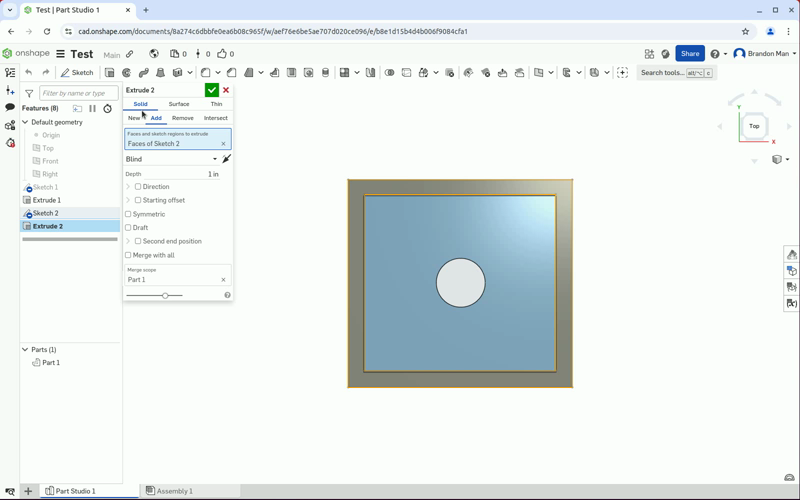
mouse_move(137, 120)
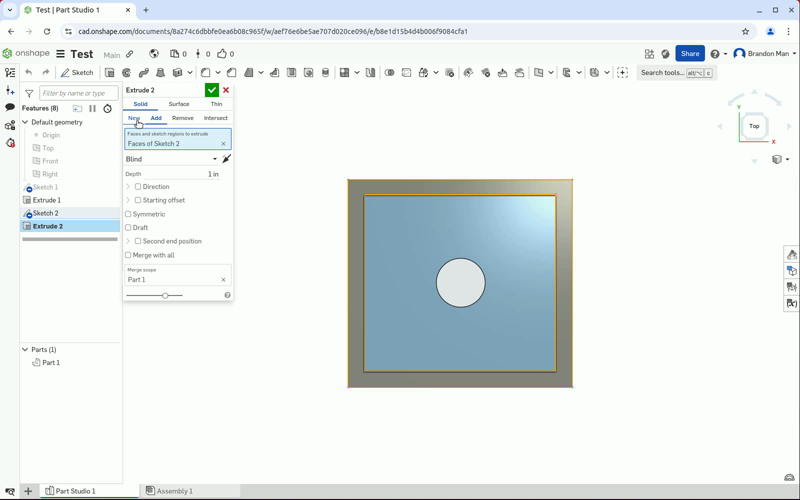
click(137, 120)
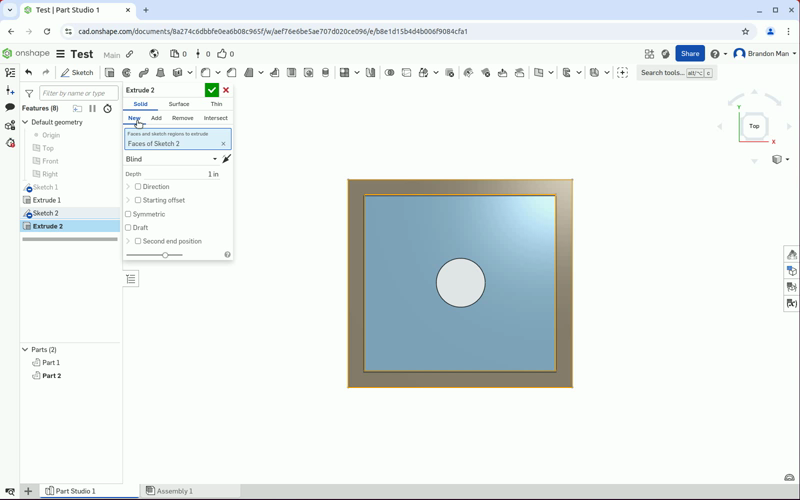
key(tab, 4)
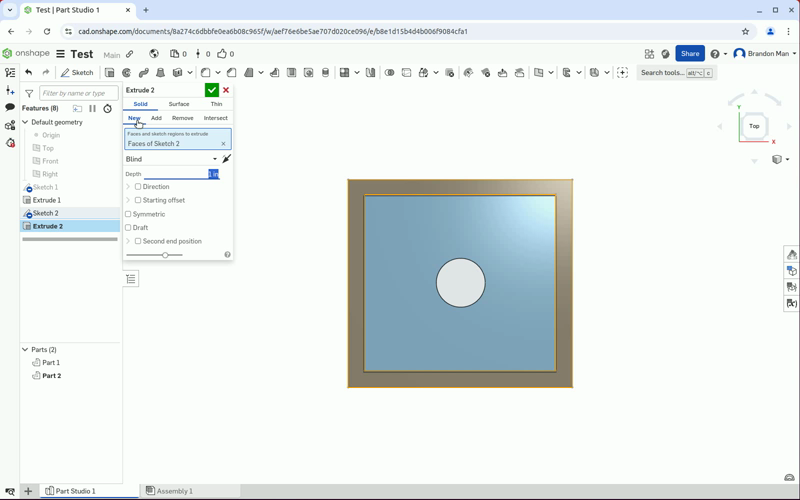
text(1.685)
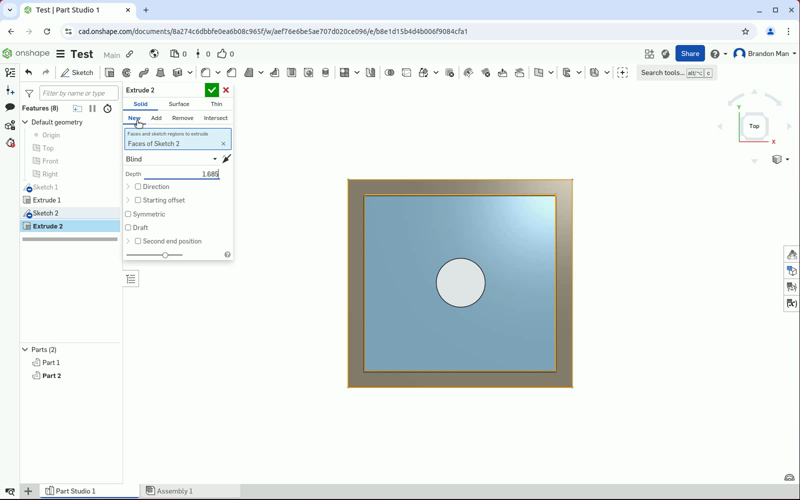
key(enter)
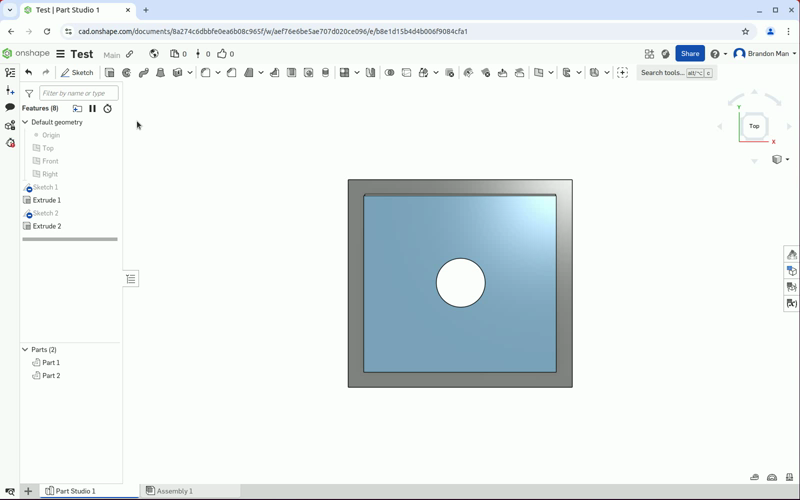
key(shift+h)
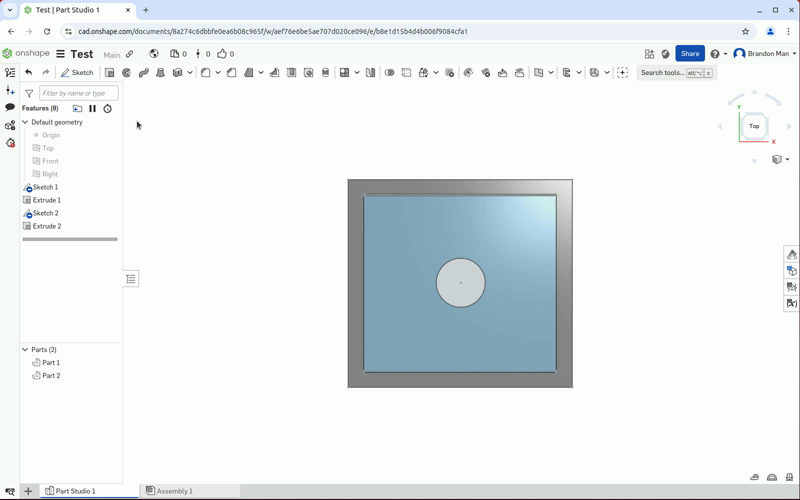
key(shift+h)
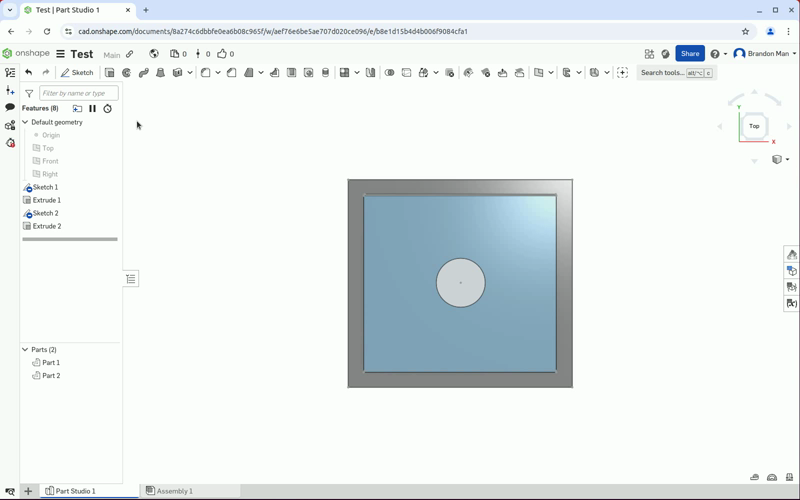
key(shift+7)
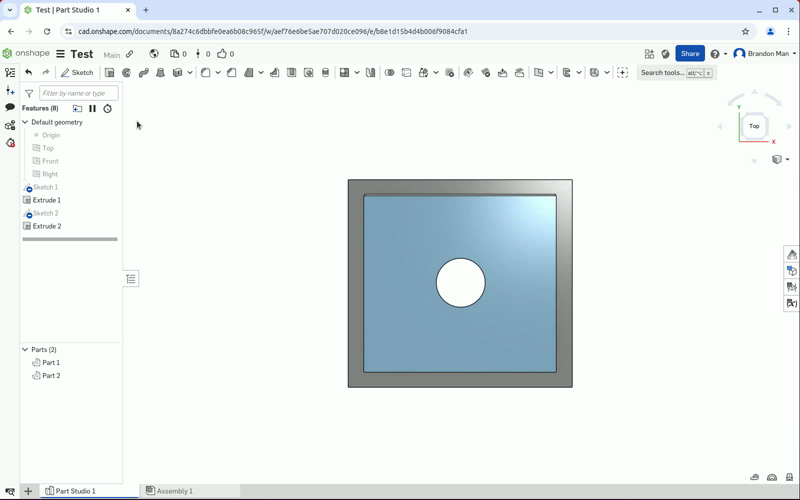
key(up, 3)
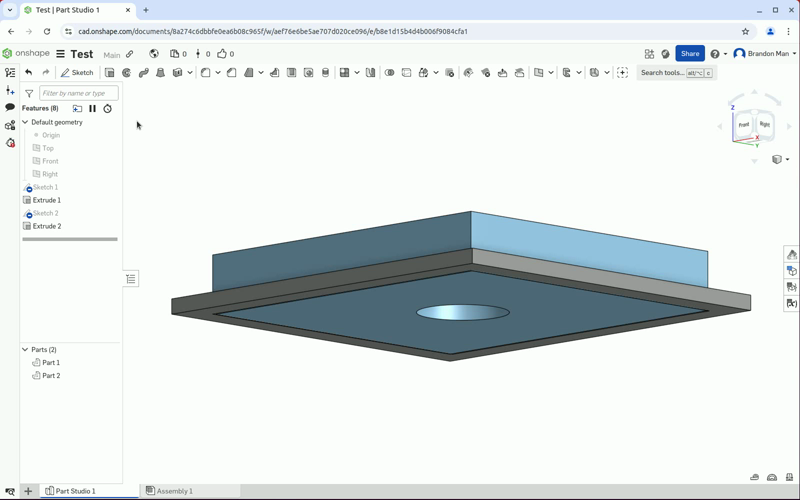
key(left, 3)
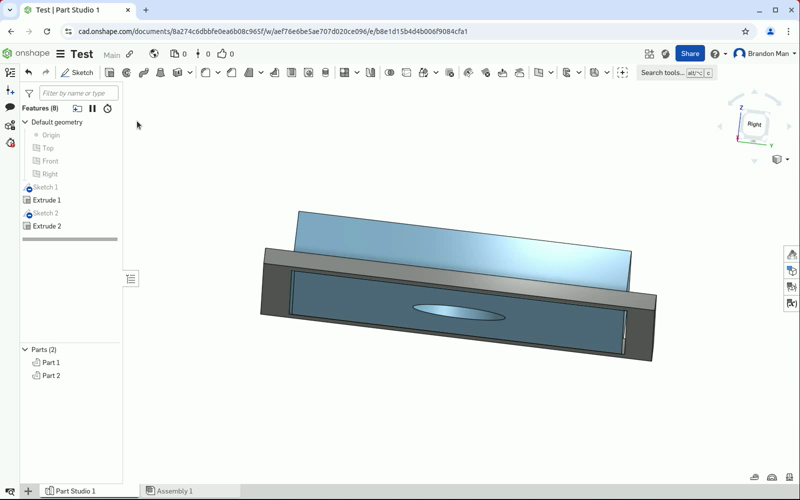
key(right, 3)
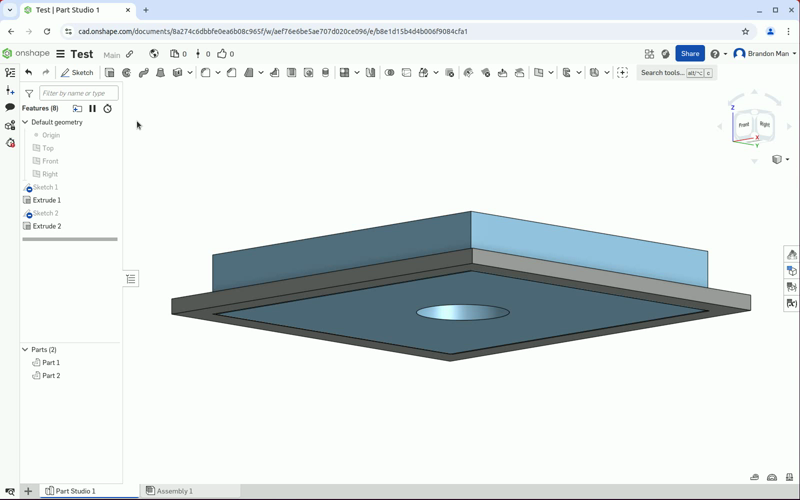
key(down, 3)
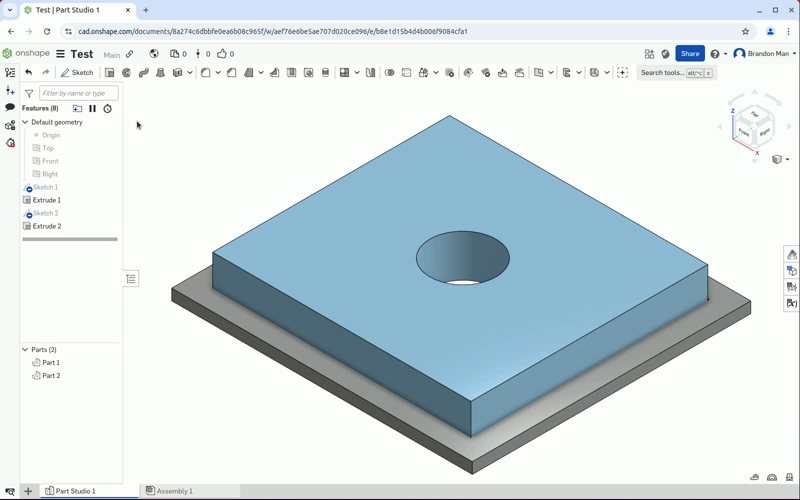
mouse_move(73, 189)
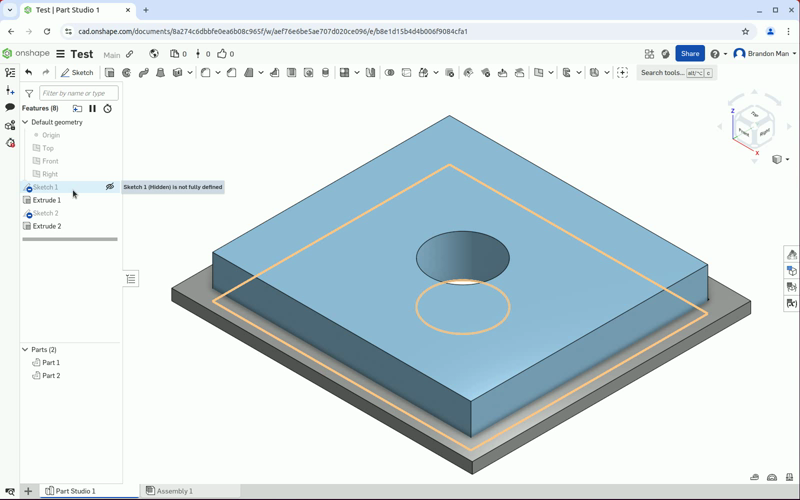
click(73, 189)